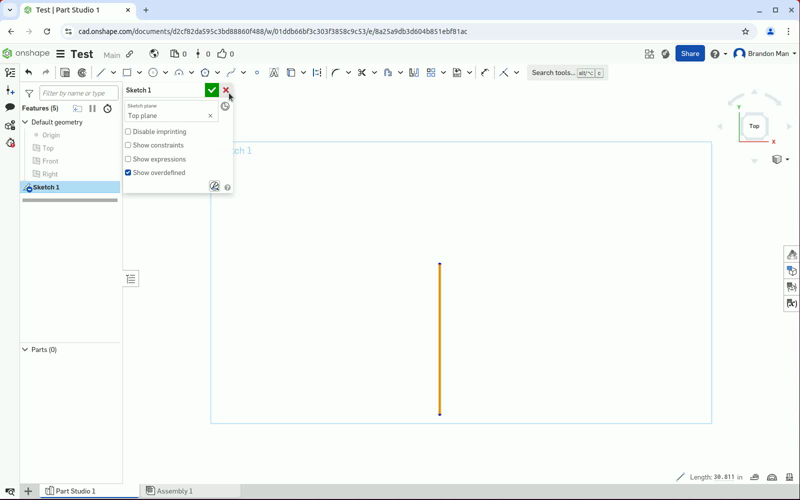
key(shift+h)
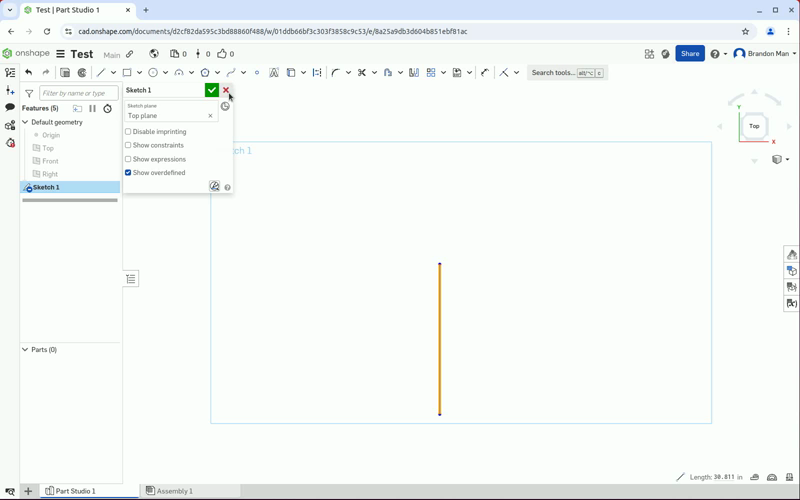
key(shift+s)
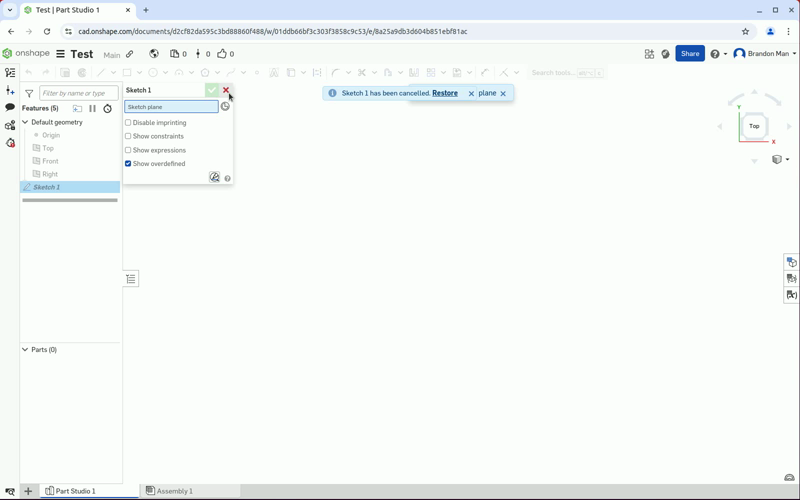
mouse_move(73, 150)
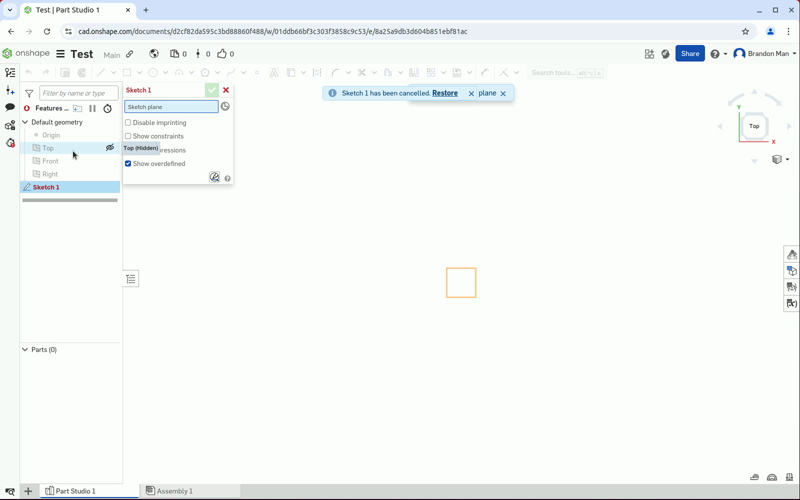
click(73, 150)
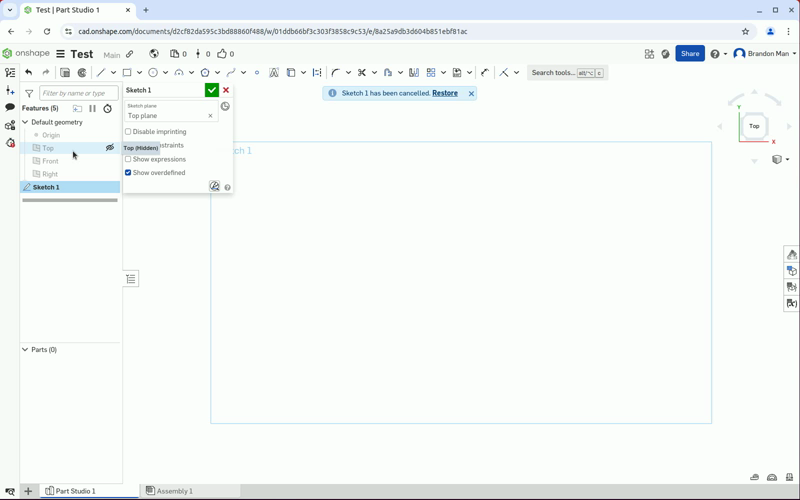
mouse_move(73, 352)
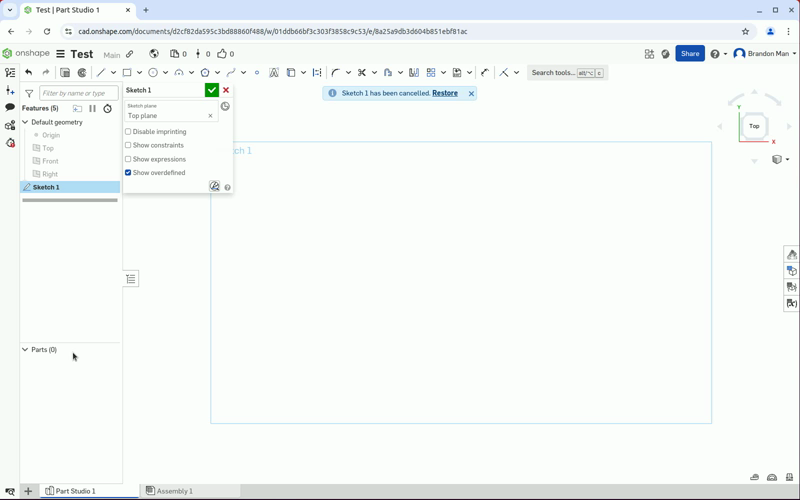
key(y)
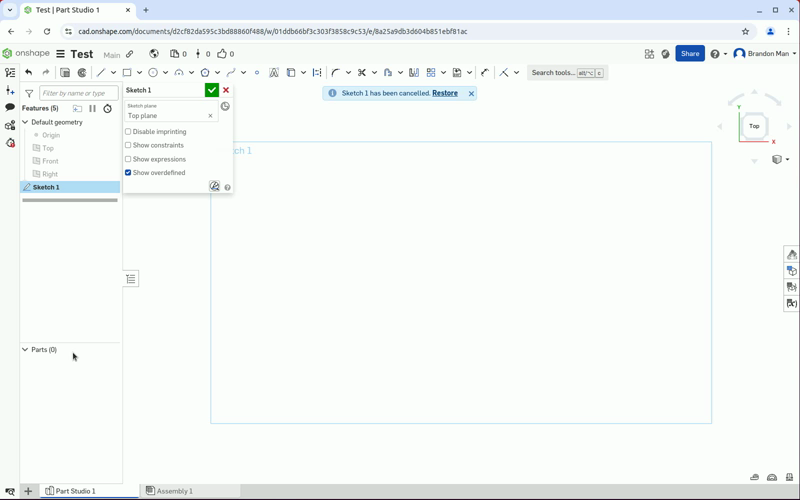
key(l)
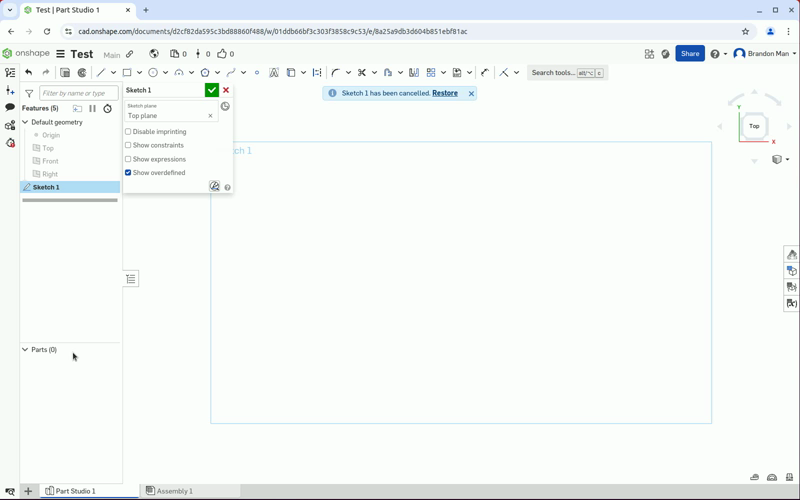
key_down(shift)
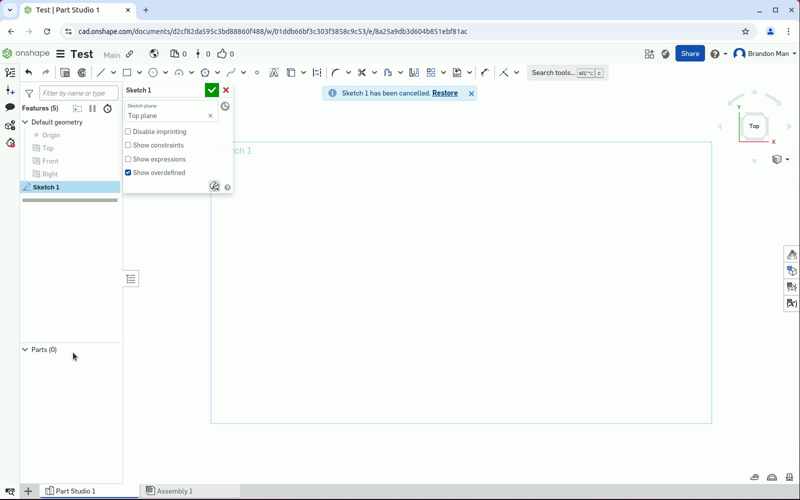
mouse_move(460, 282)
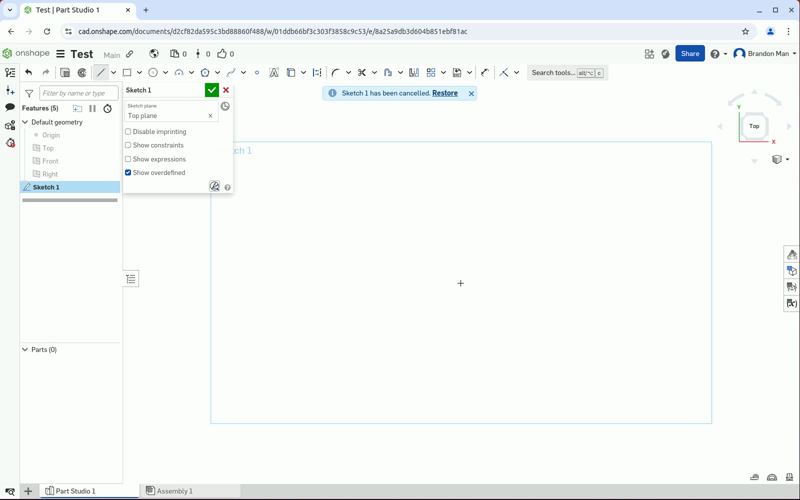
click(460, 282)
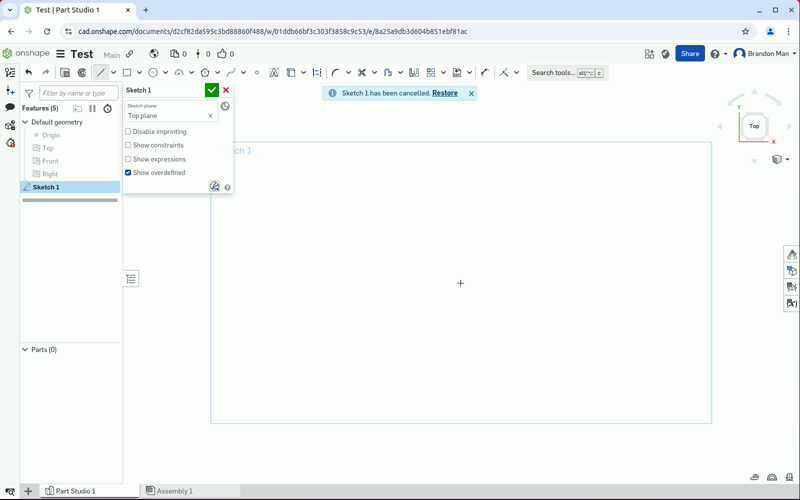
key_up(shift)
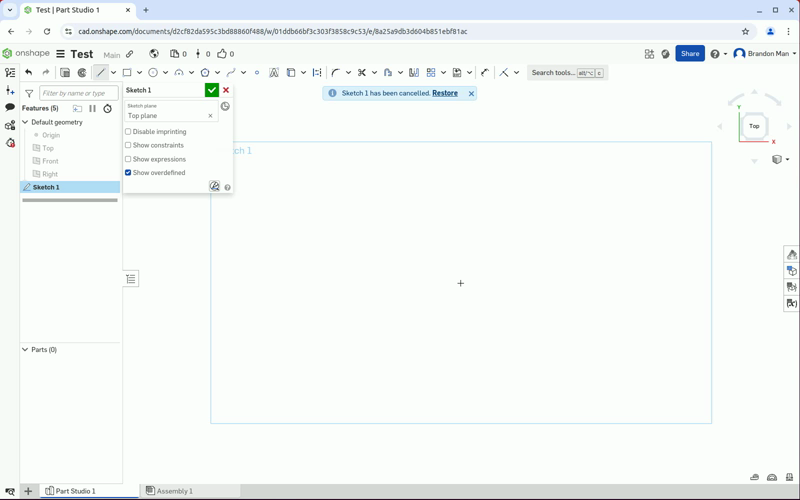
key_down(shift)
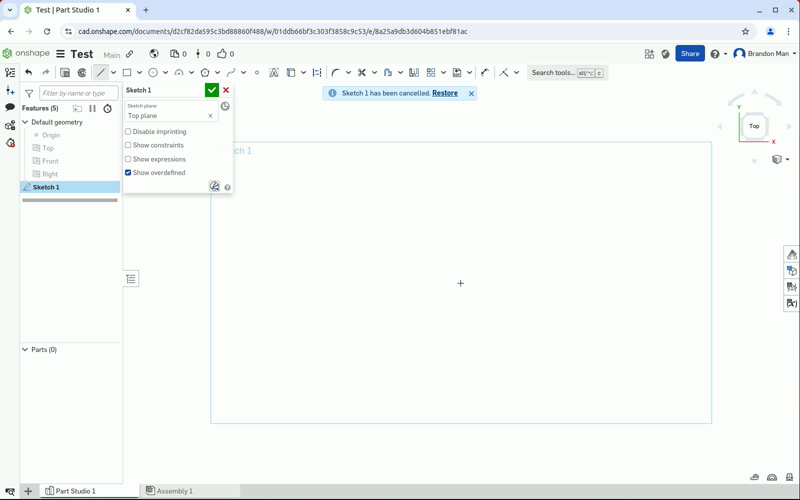
mouse_move(490, 282)
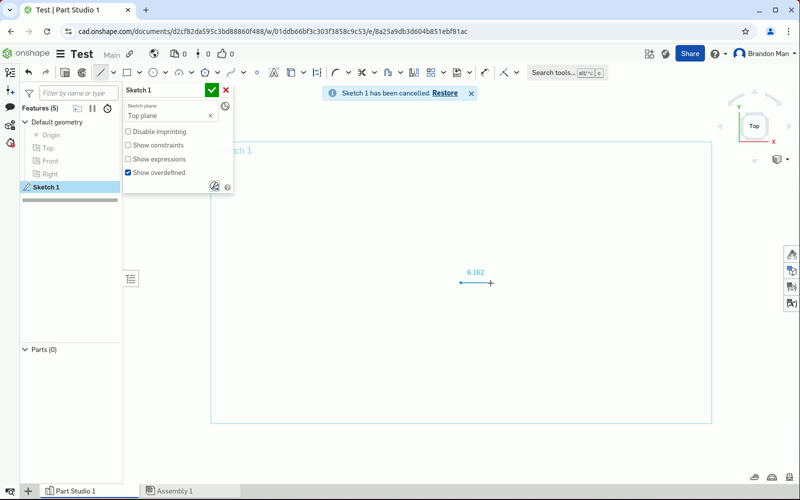
mouse_move(511, 282)
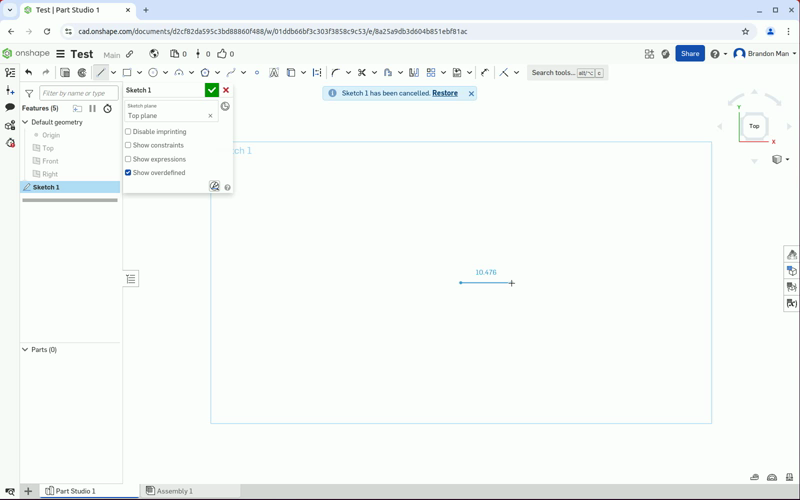
click(511, 282)
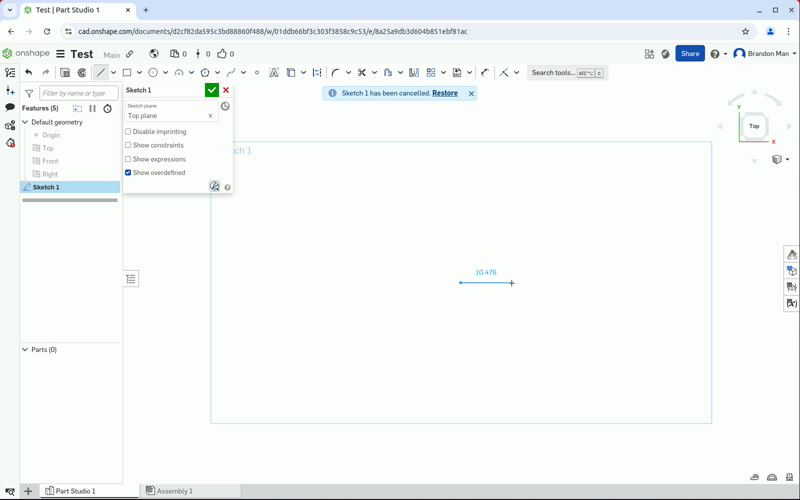
key_up(shift)
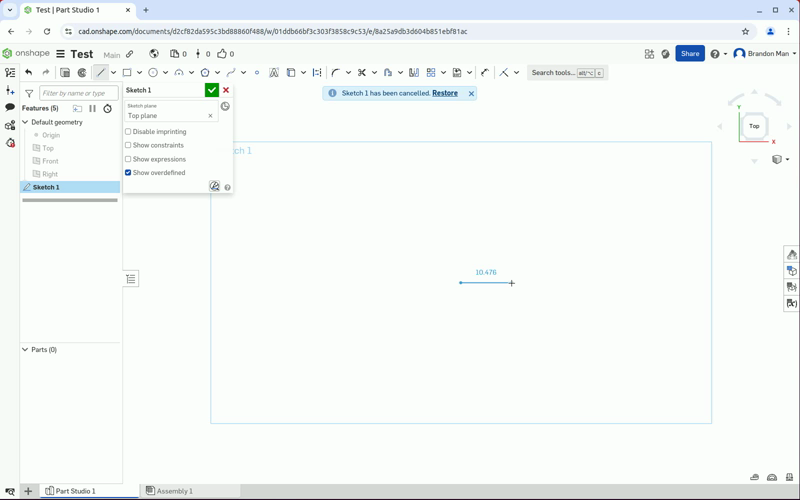
key_down(shift)
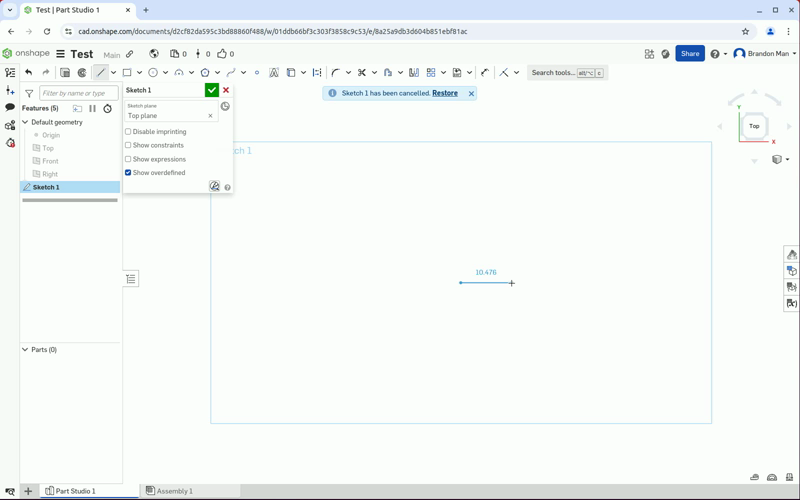
mouse_move(511, 170)
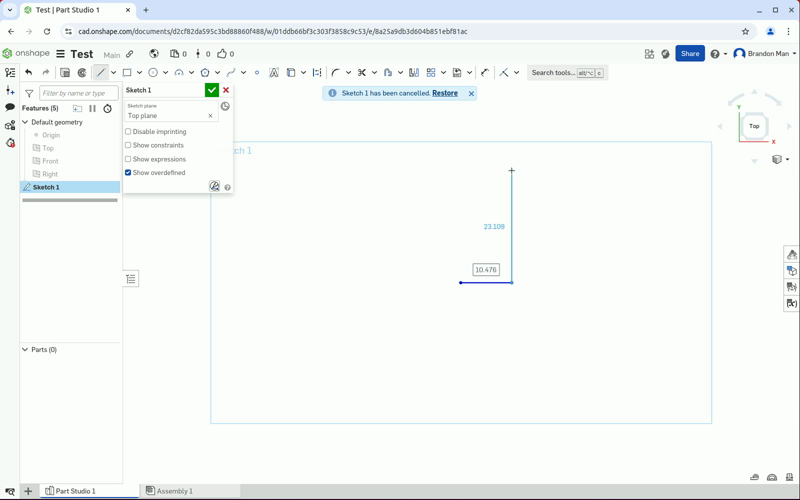
click(511, 170)
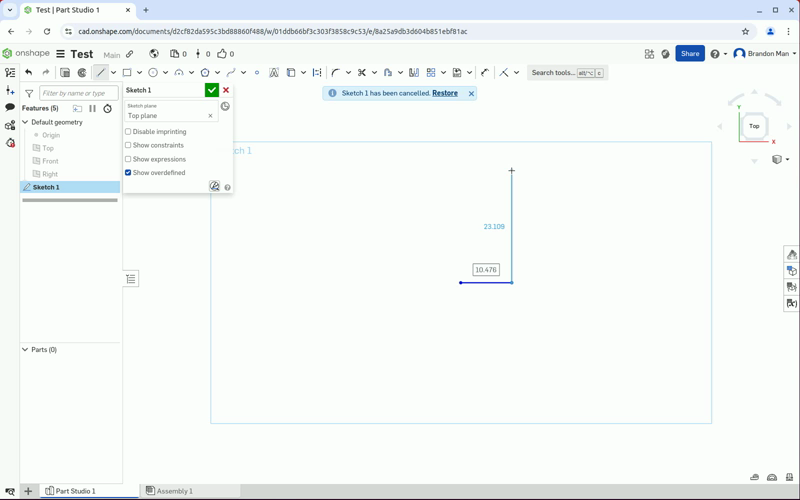
key_up(shift)
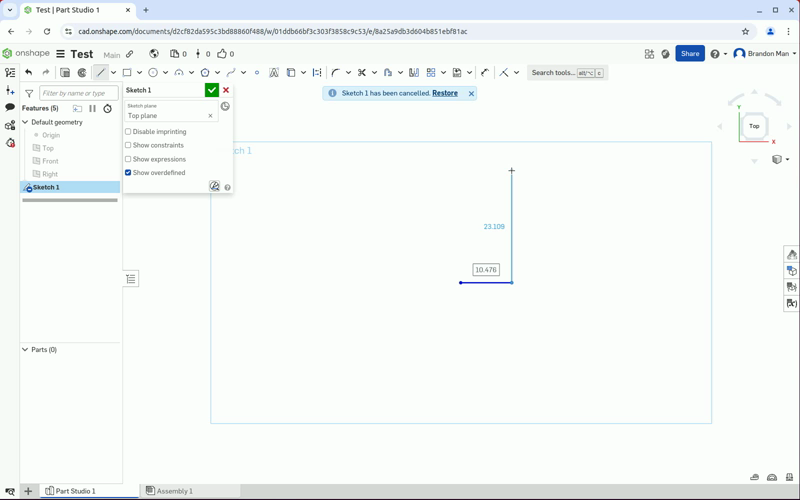
key_down(shift)
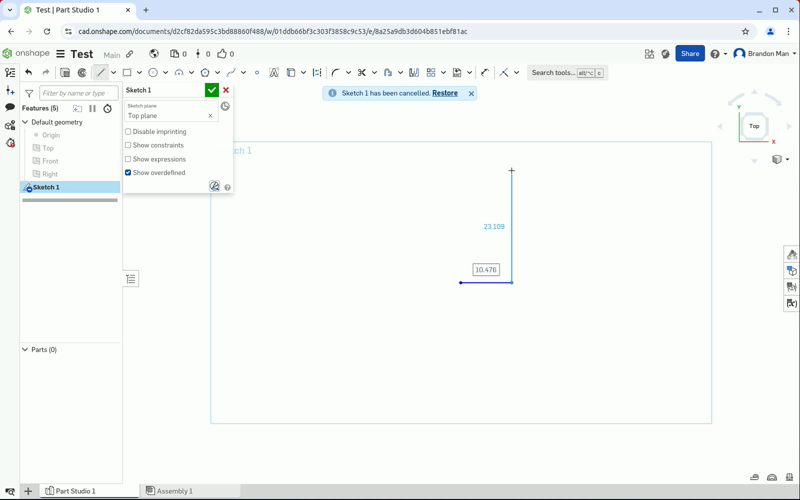
mouse_move(541, 170)
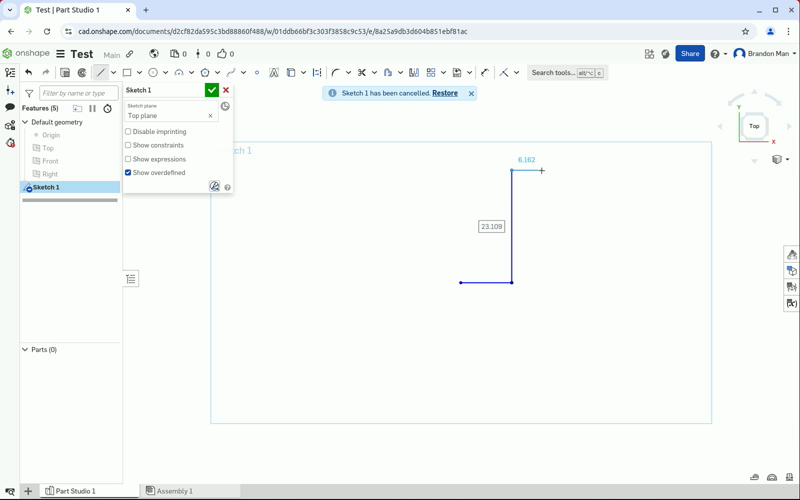
mouse_move(460, 170)
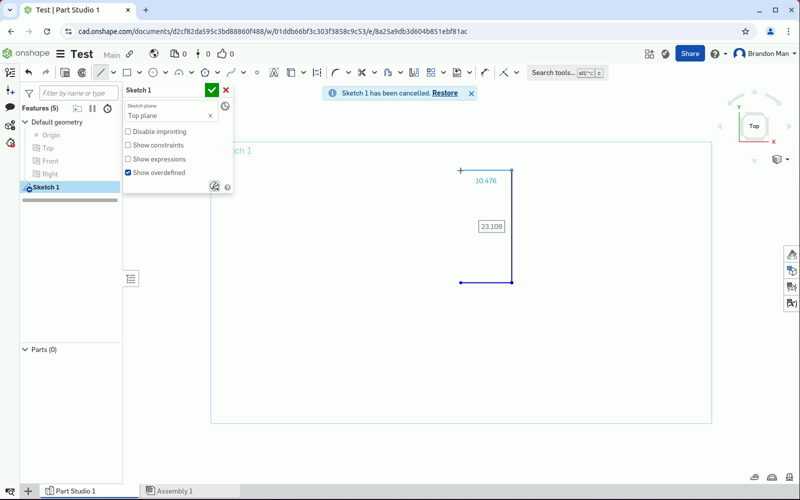
click(460, 170)
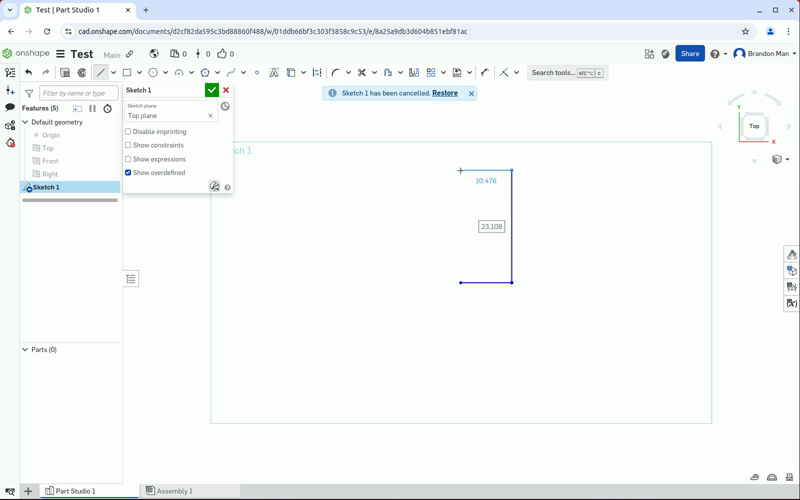
key_up(shift)
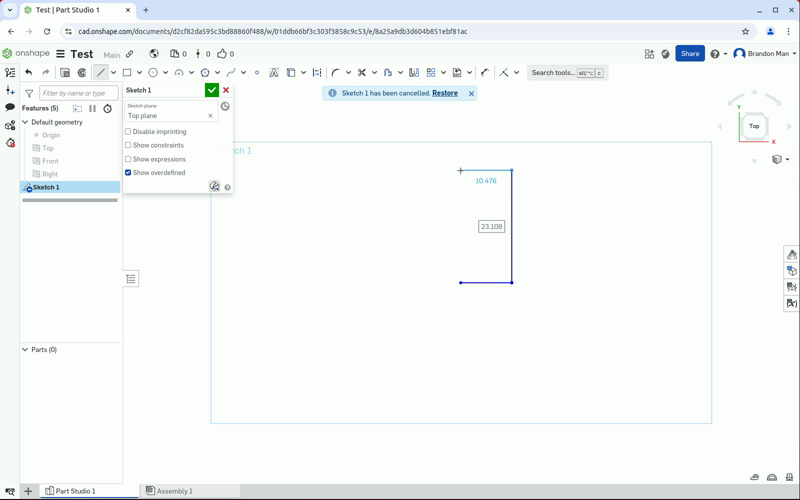
key_down(shift)
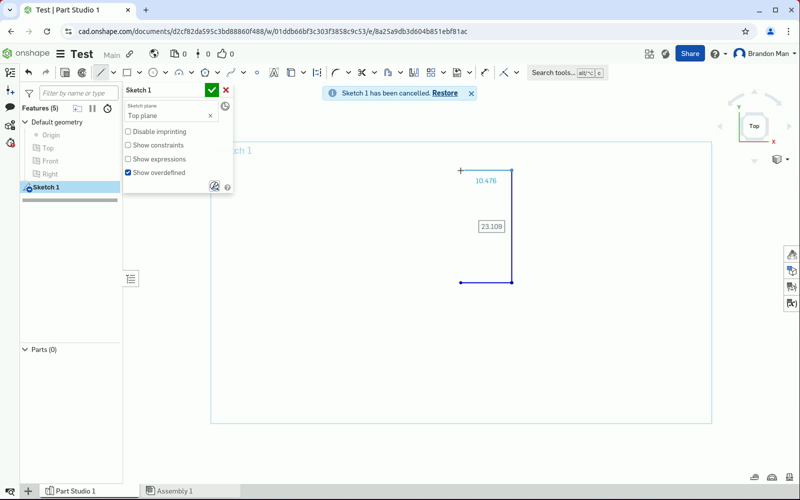
mouse_move(460, 282)
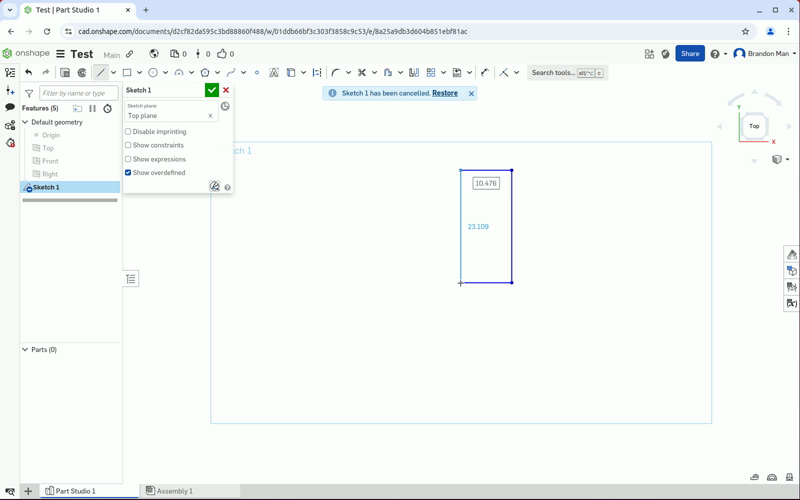
key_up(shift)
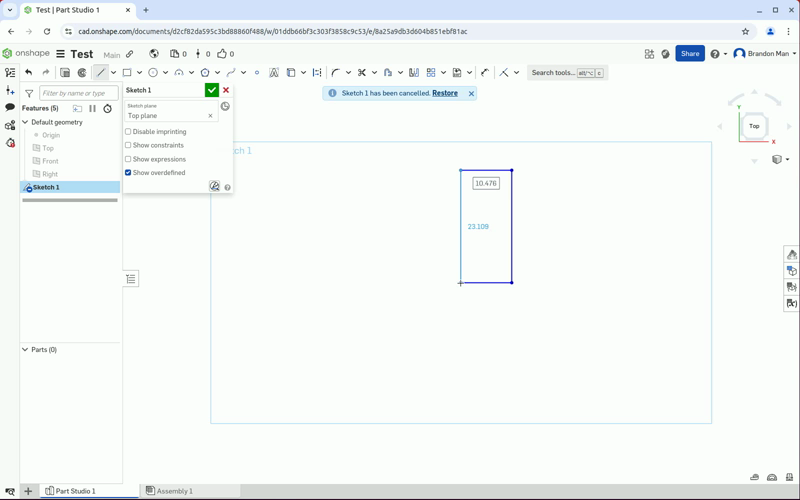
click(460, 282)
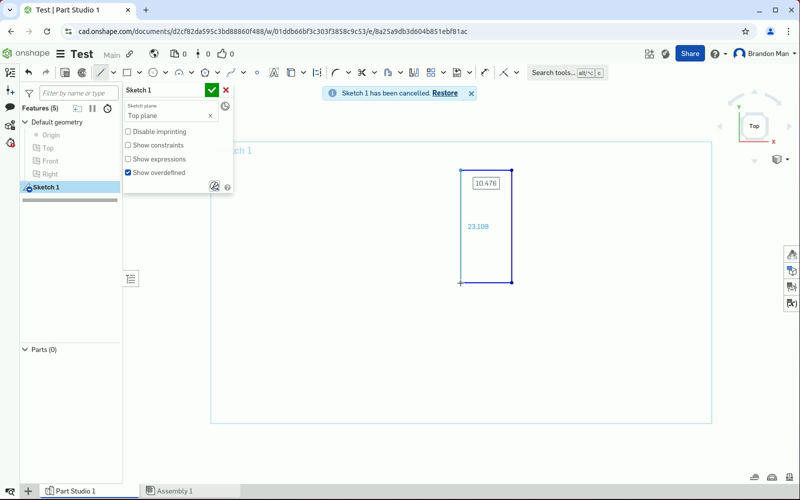
key(esc)
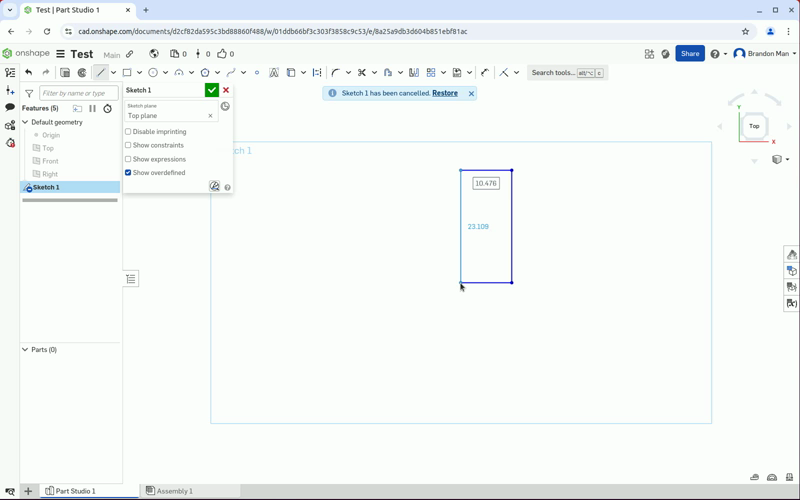
mouse_move(491, 246)
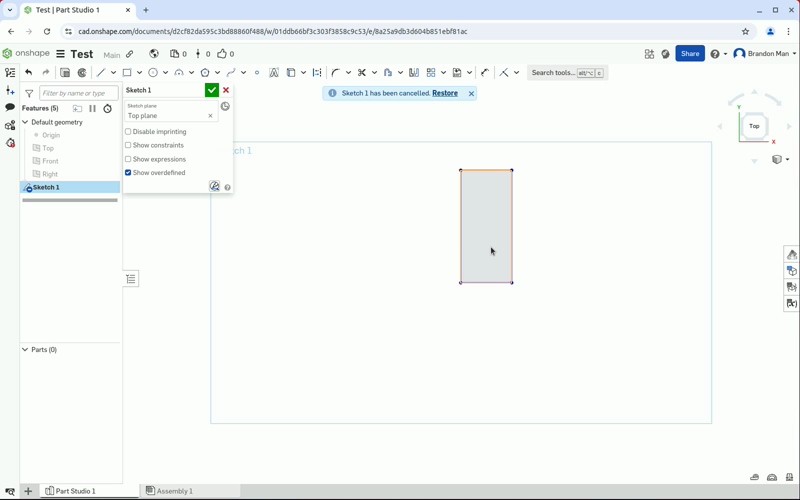
click(491, 246)
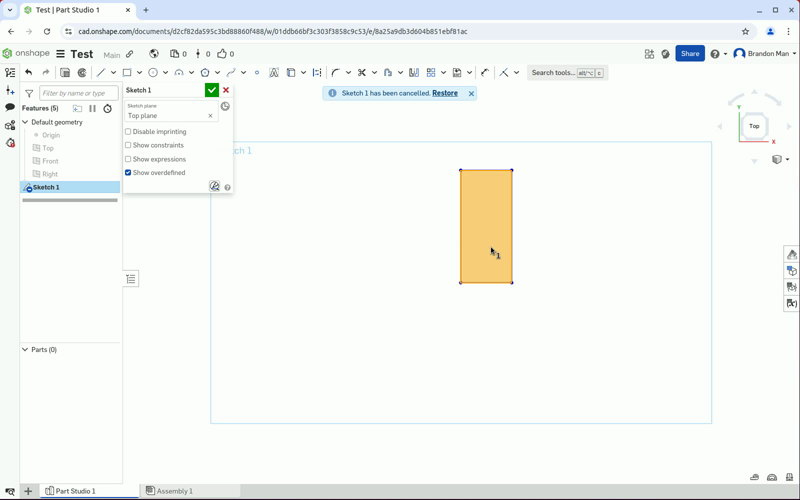
mouse_move(73, 352)
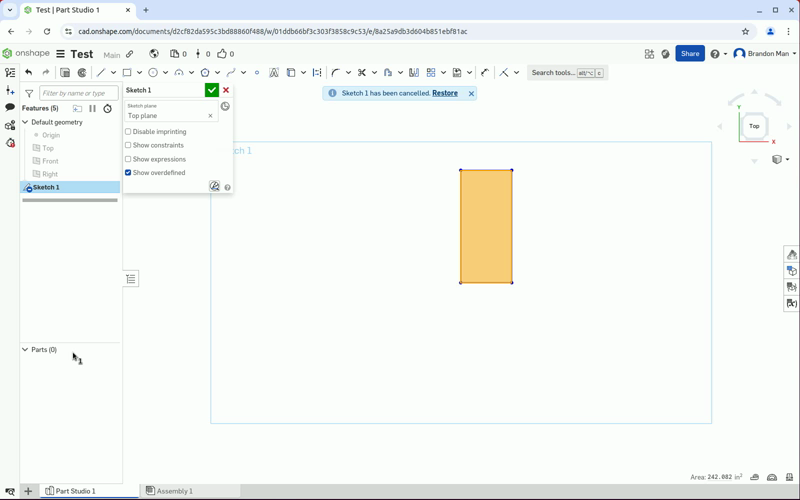
key(shift+y)
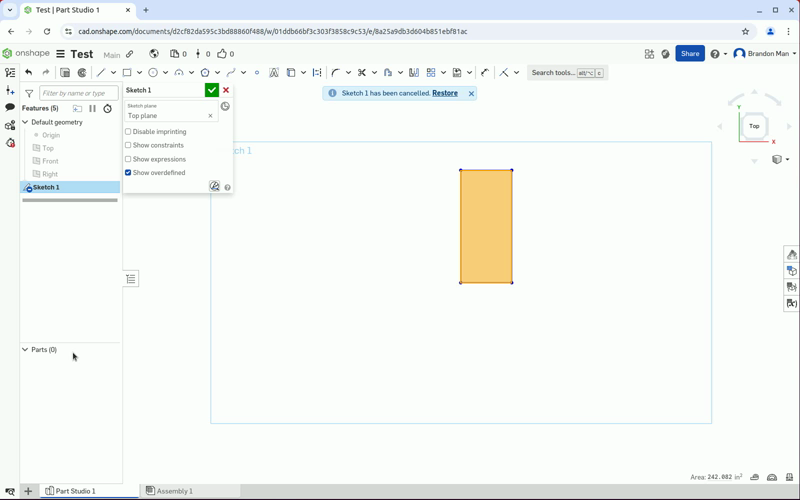
key(shift+e)
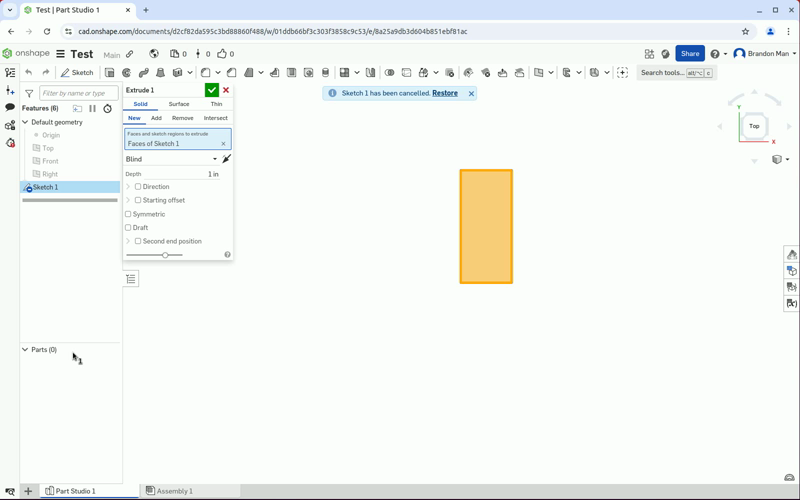
mouse_move(143, 106)
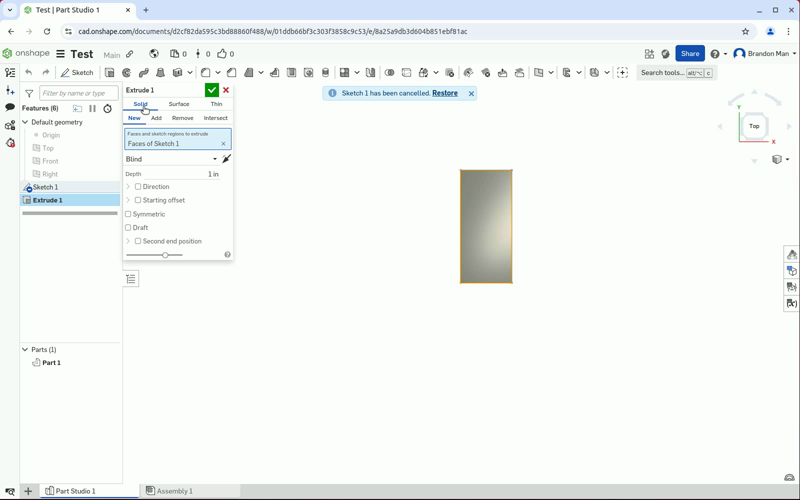
click(143, 106)
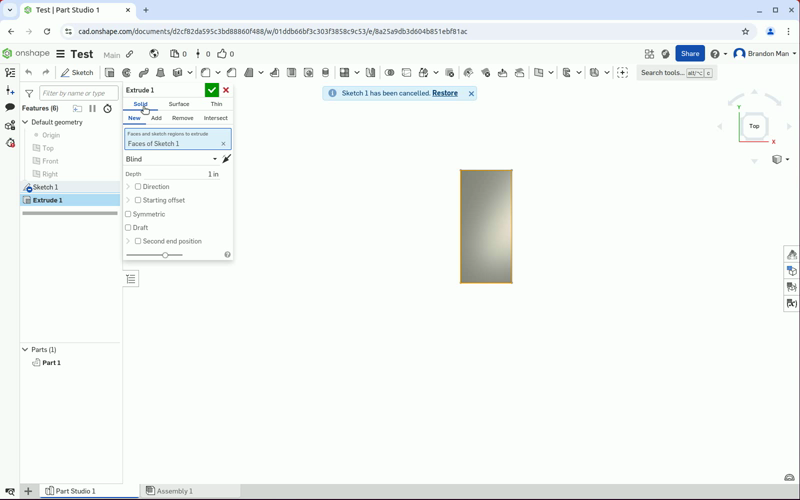
mouse_move(137, 120)
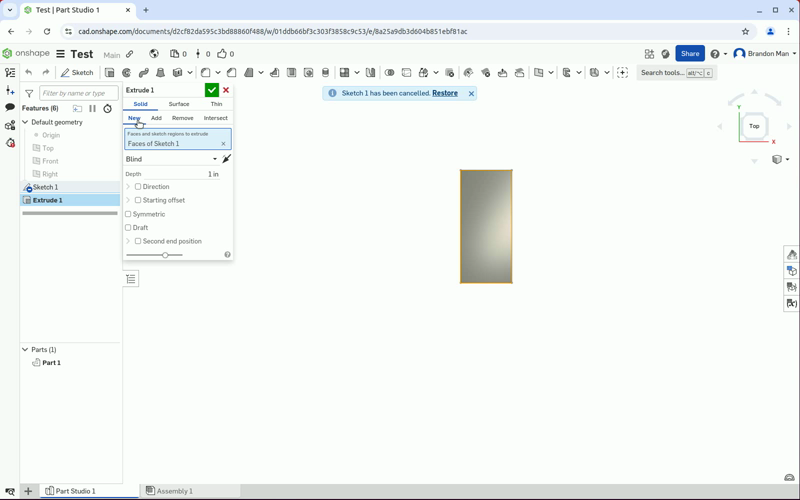
click(137, 120)
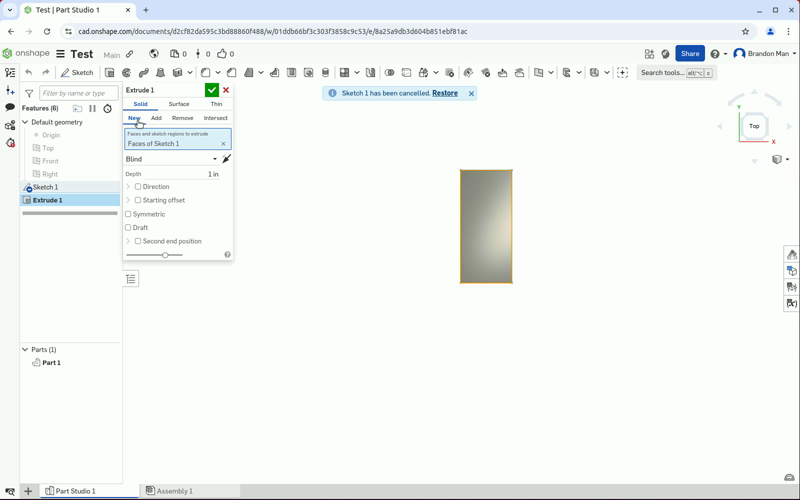
key(tab, 4)
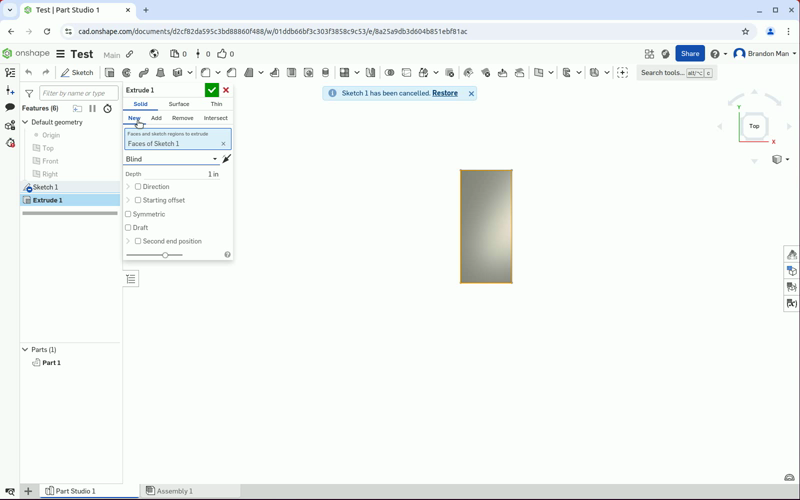
text(0.481)
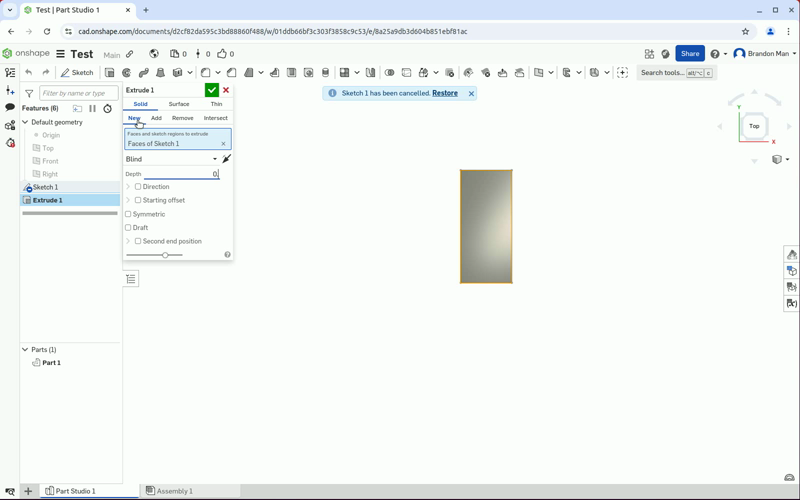
key(enter)
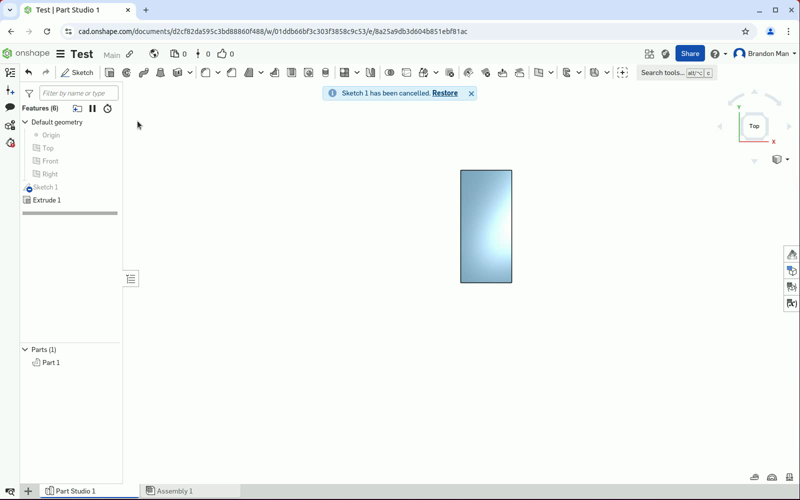
key(shift+h)
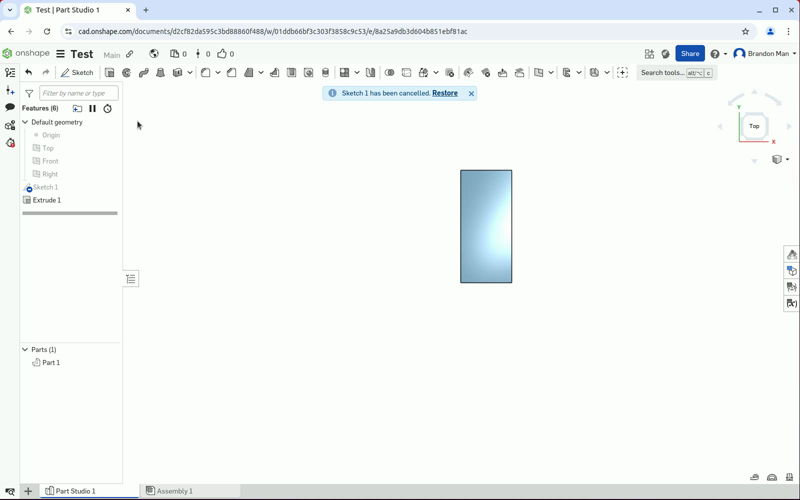
key(shift+h)
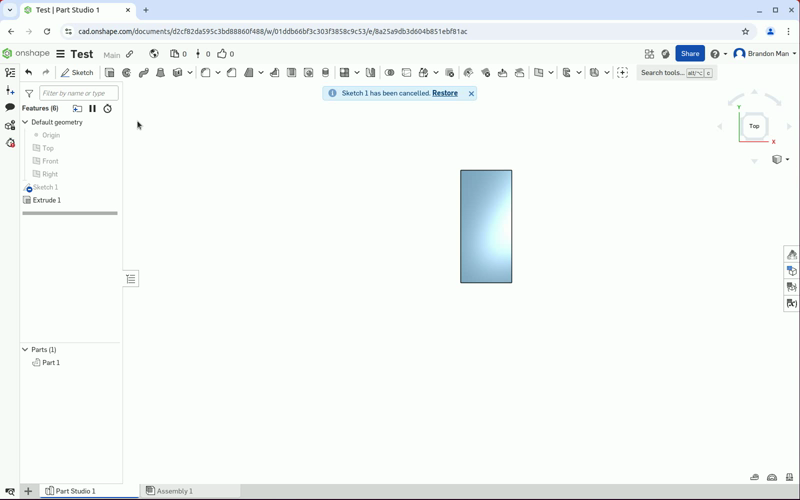
mouse_move(73, 189)
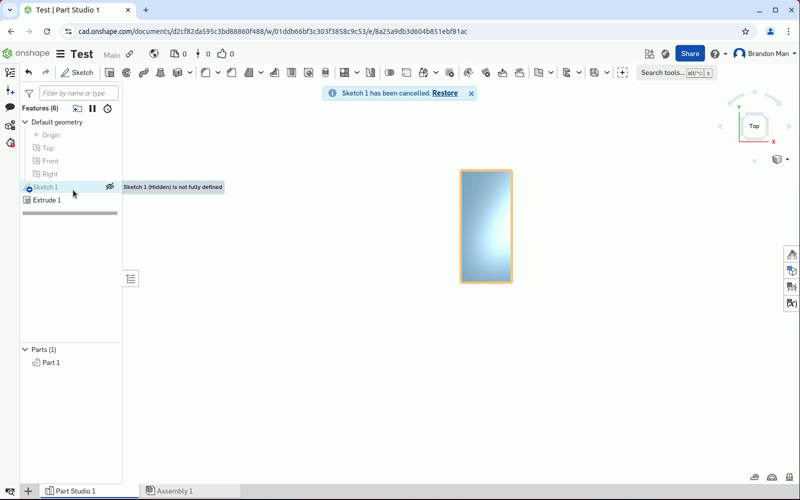
click(73, 189)
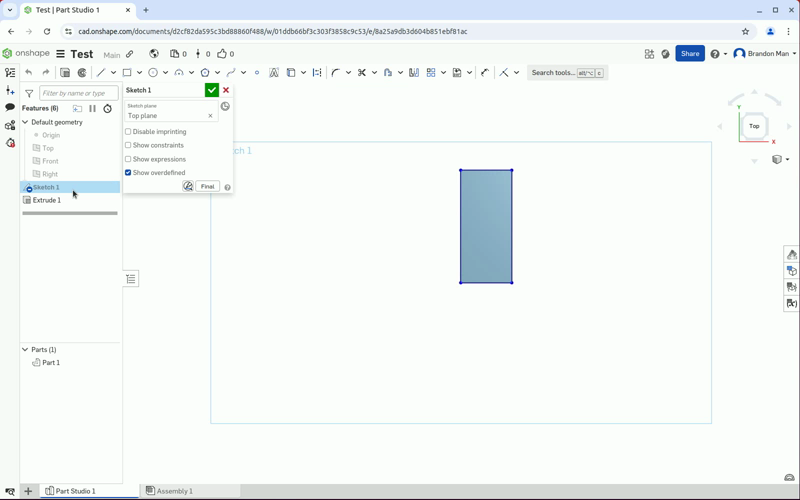
mouse_move(229, 92)
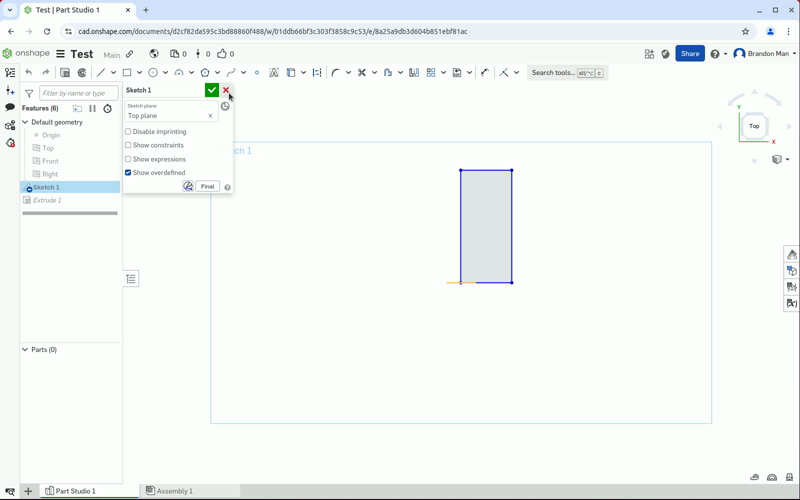
click(229, 92)
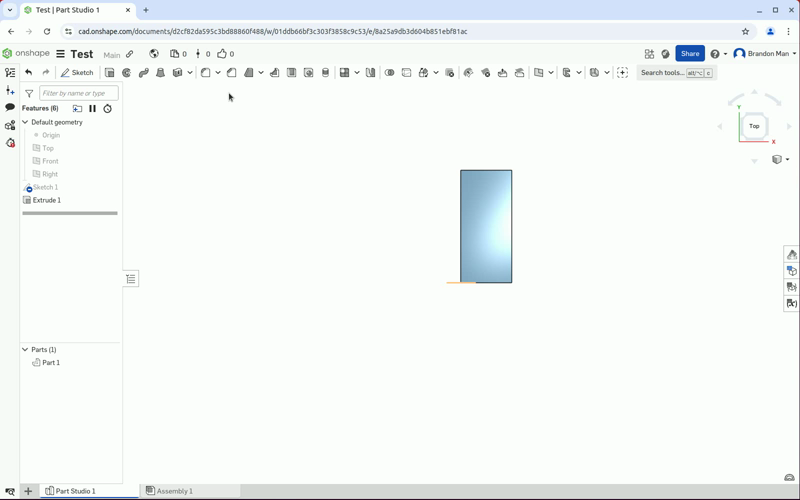
mouse_move(541, 75)
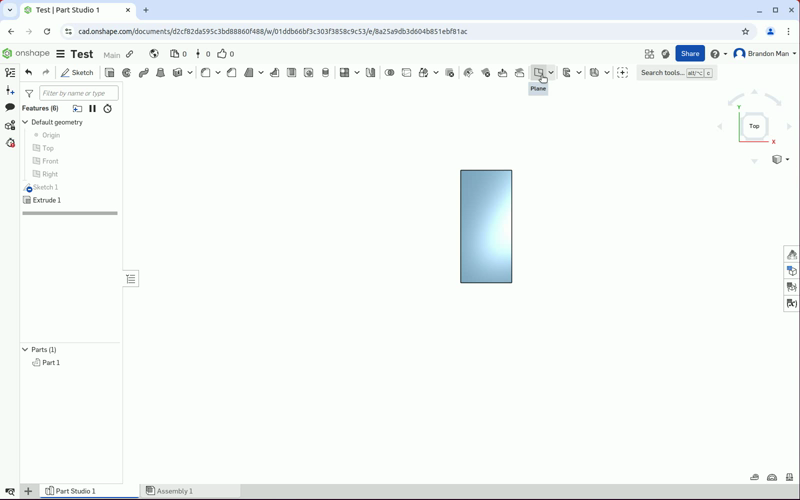
click(541, 75)
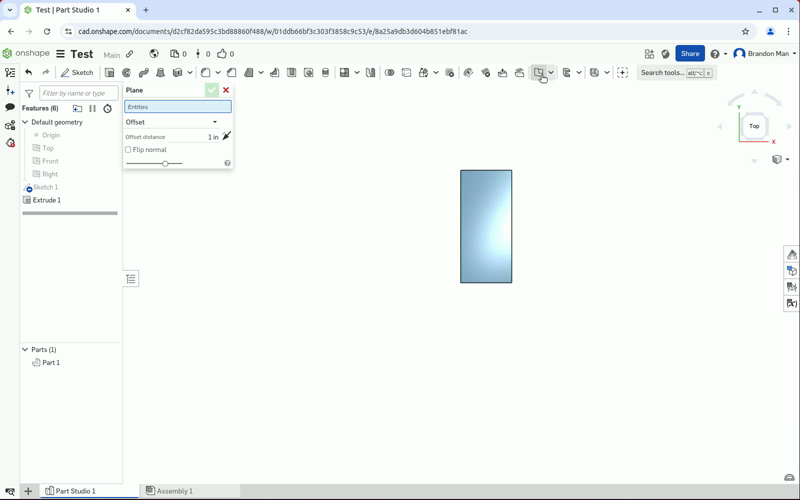
mouse_move(73, 150)
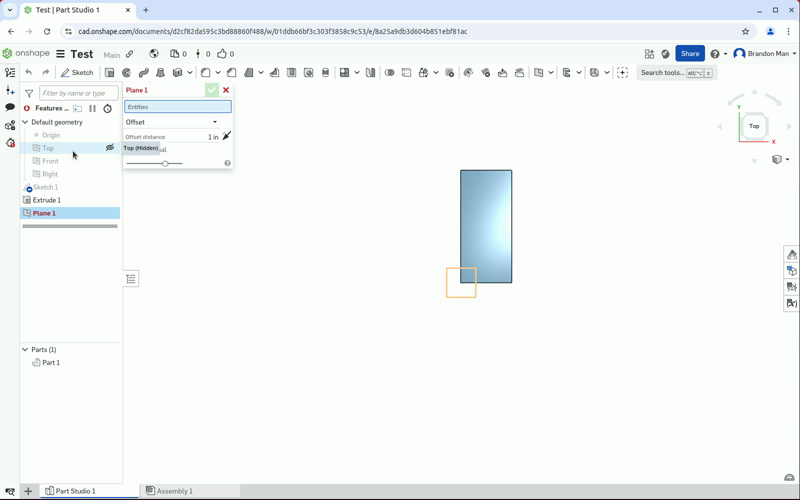
click(73, 150)
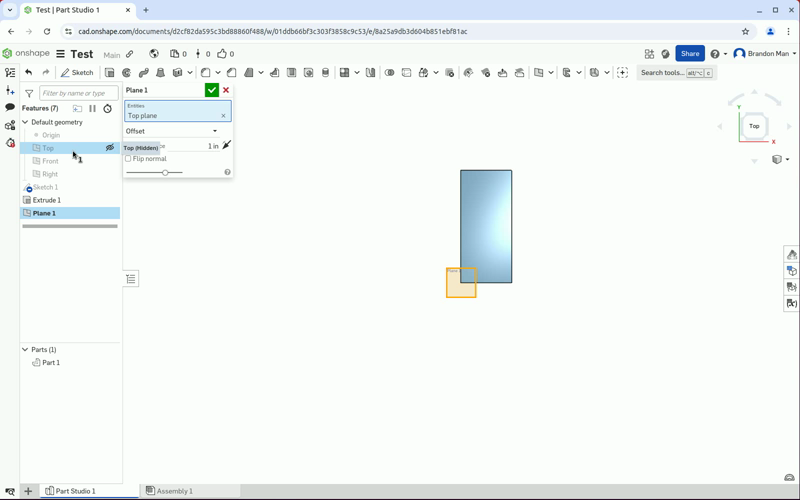
key(tab, 2)
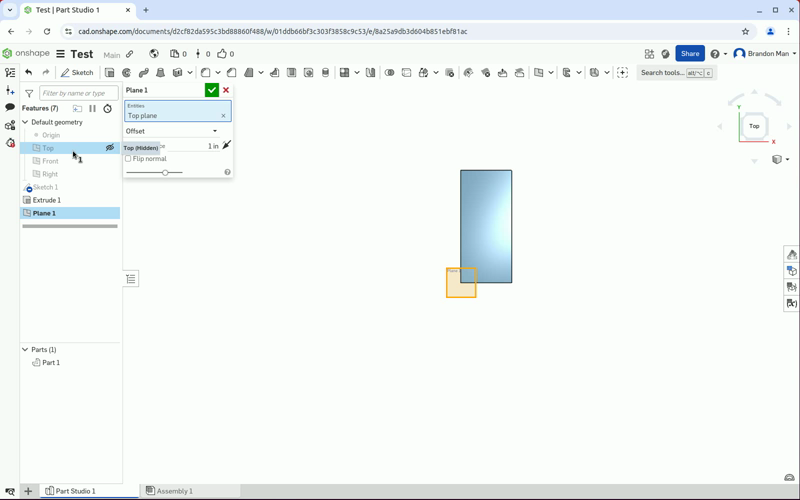
text(0.493)
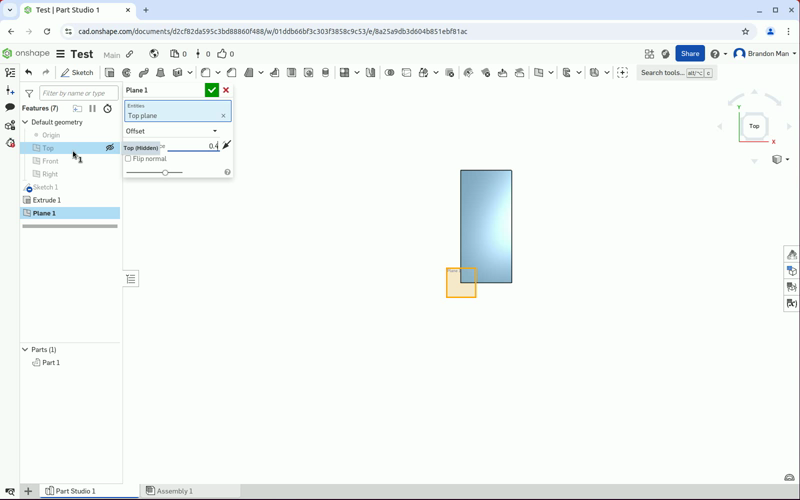
key(enter, 2)
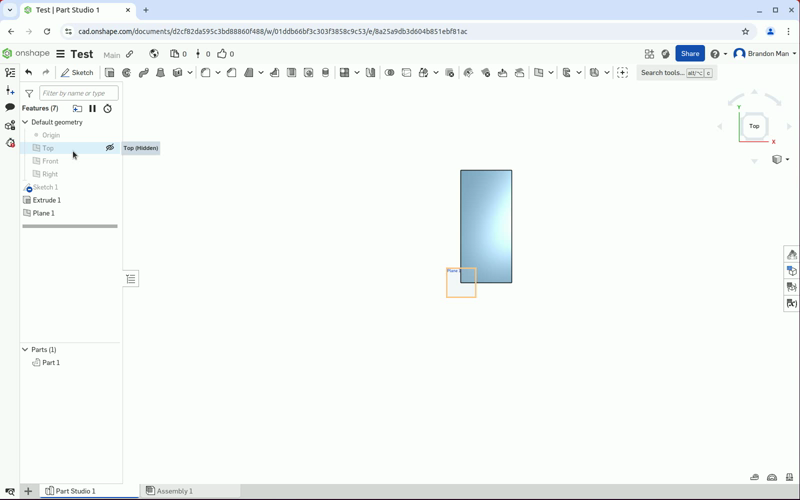
key(shift+s)
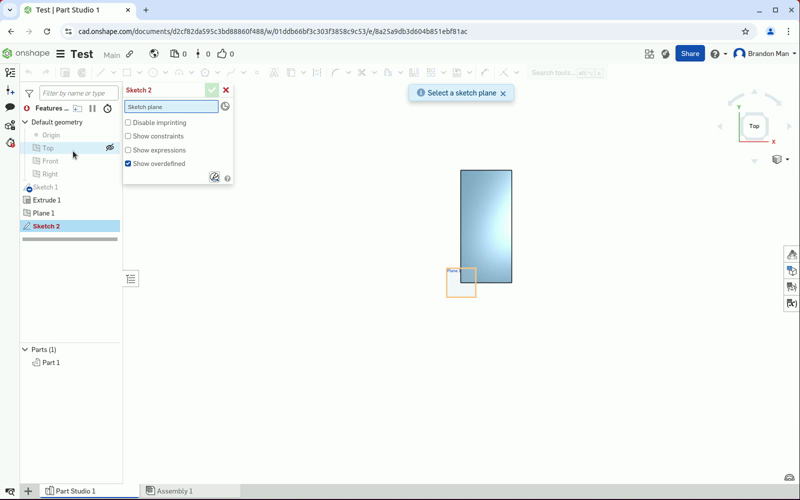
mouse_move(73, 215)
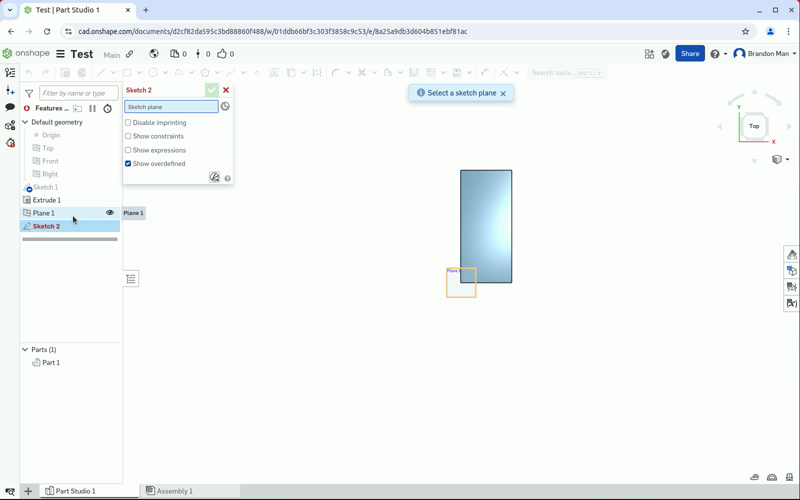
click(73, 215)
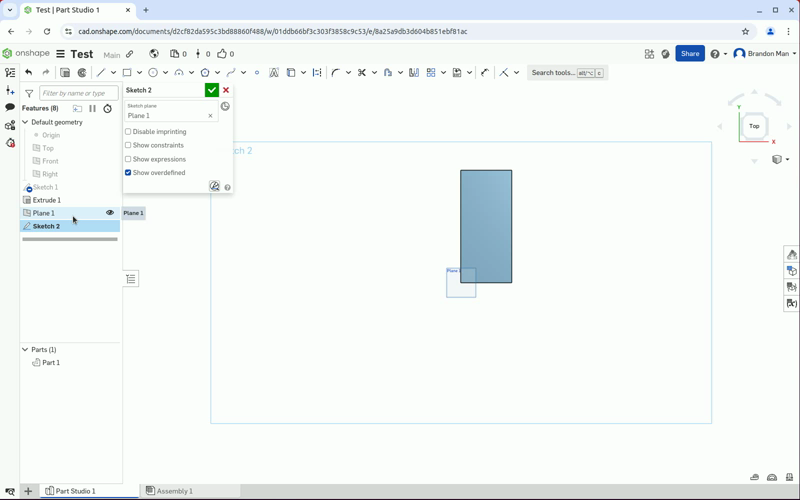
mouse_move(73, 352)
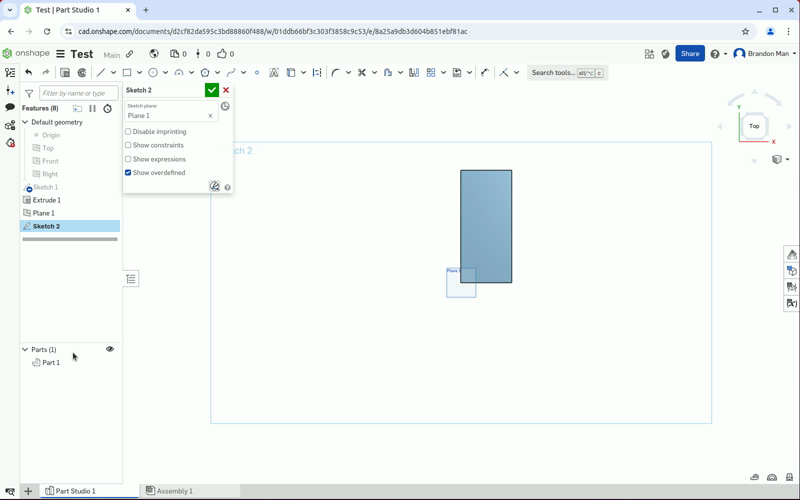
key(y)
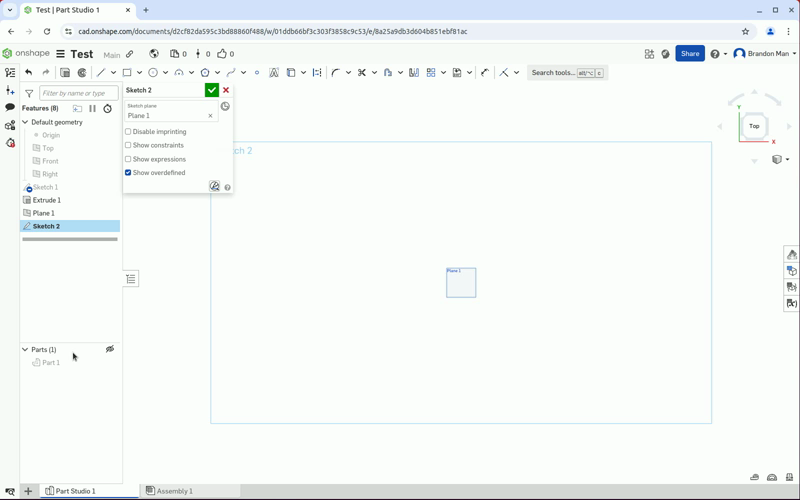
key(l)
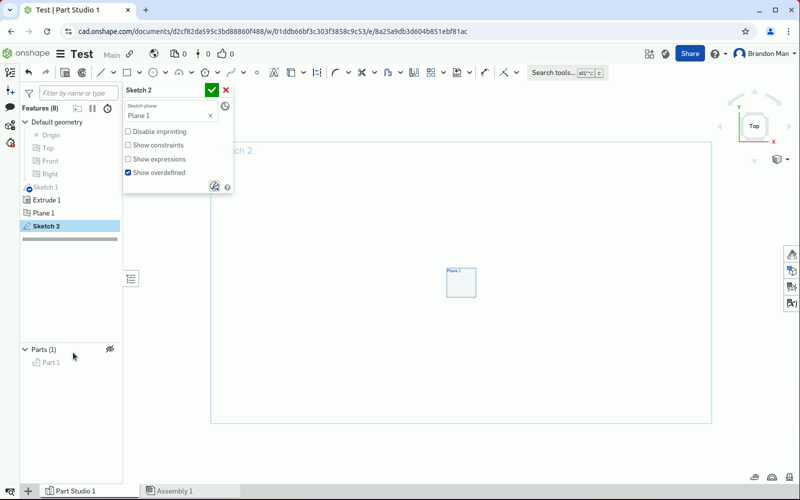
key_down(shift)
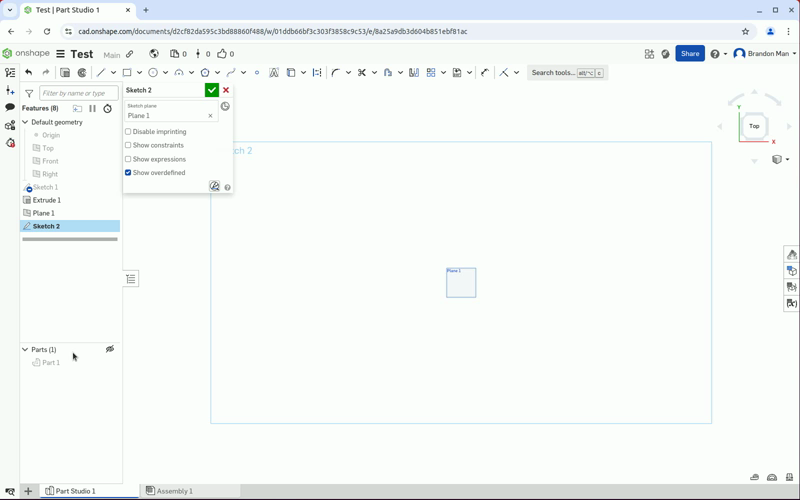
mouse_move(463, 280)
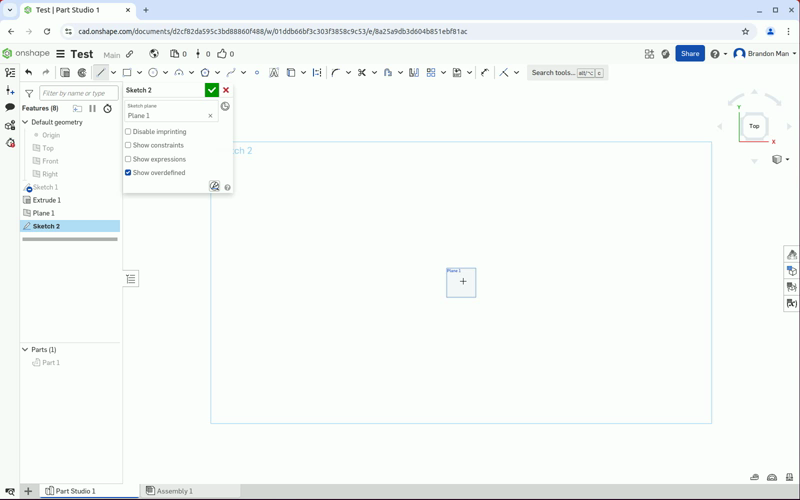
click(463, 280)
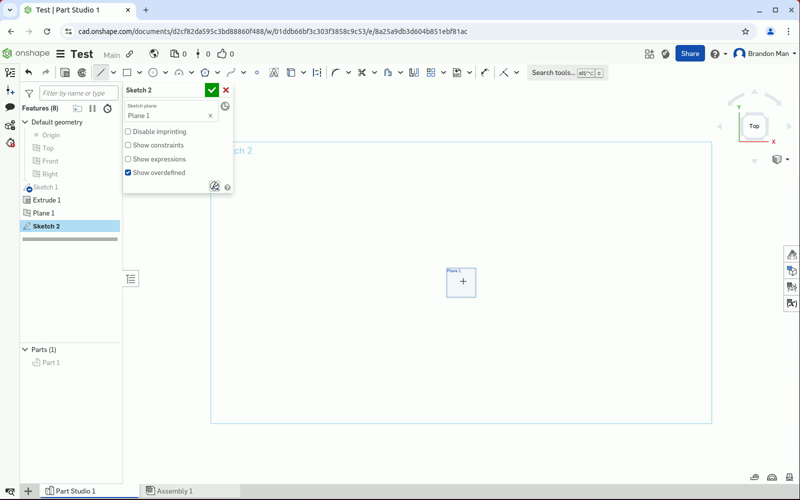
key_up(shift)
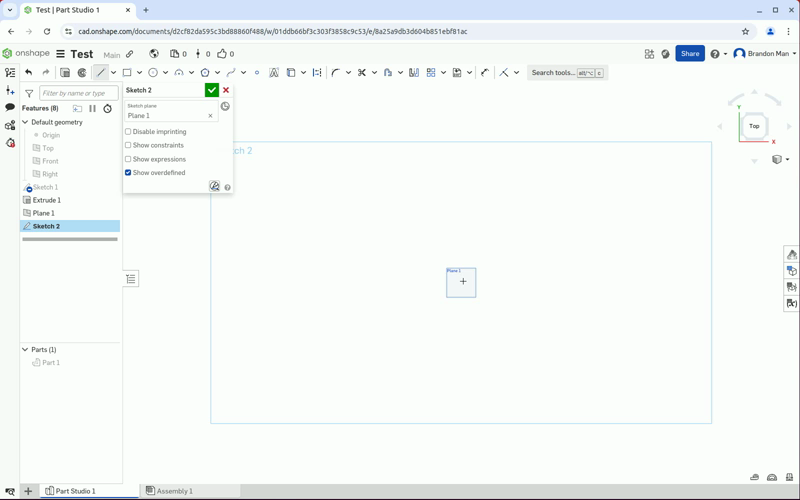
key_down(shift)
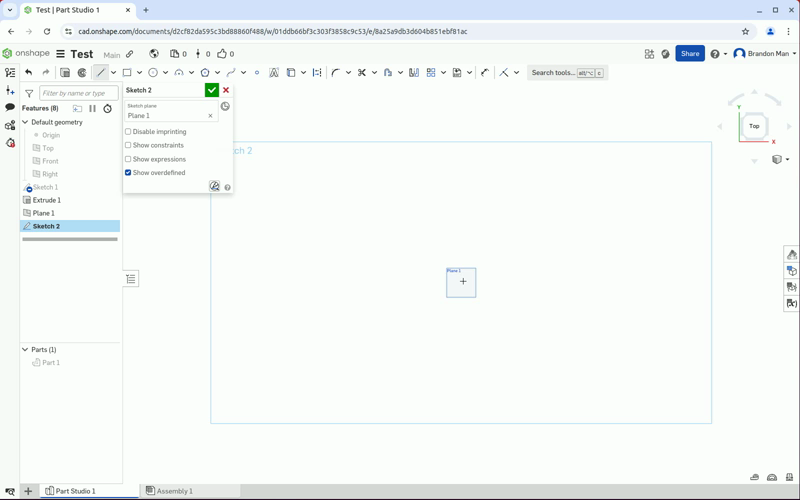
mouse_move(493, 280)
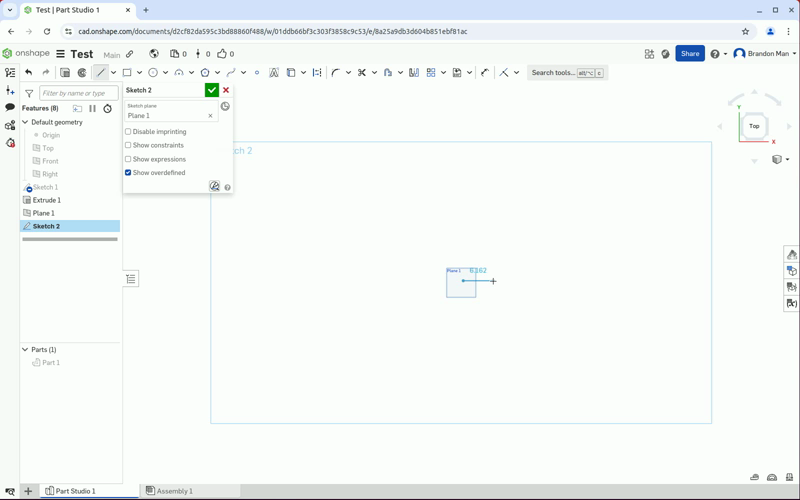
mouse_move(510, 280)
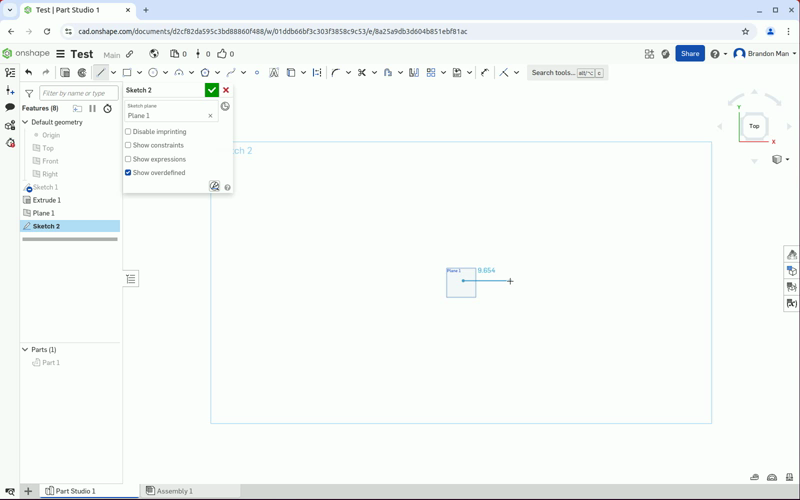
click(510, 280)
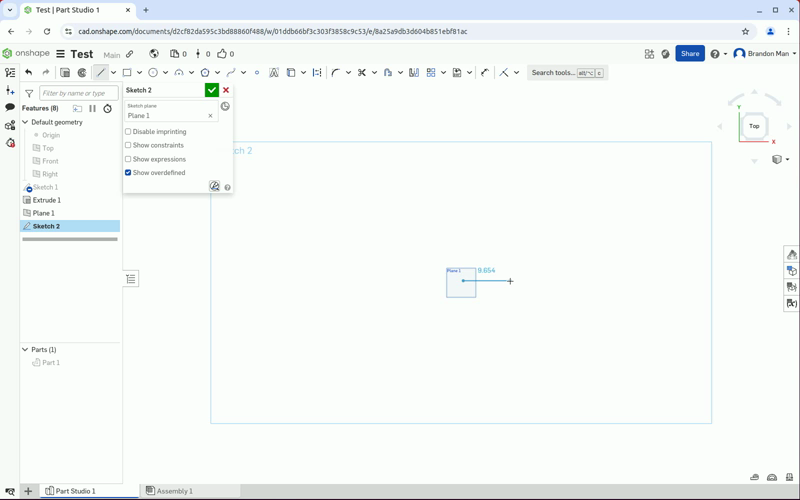
key_up(shift)
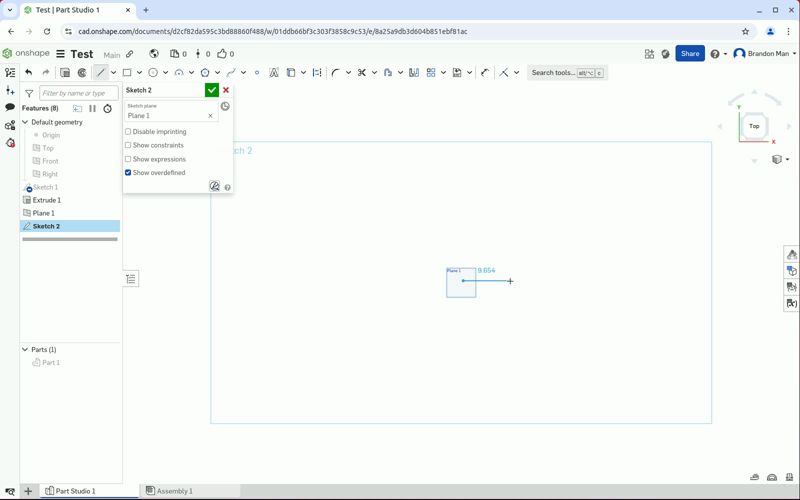
key_down(shift)
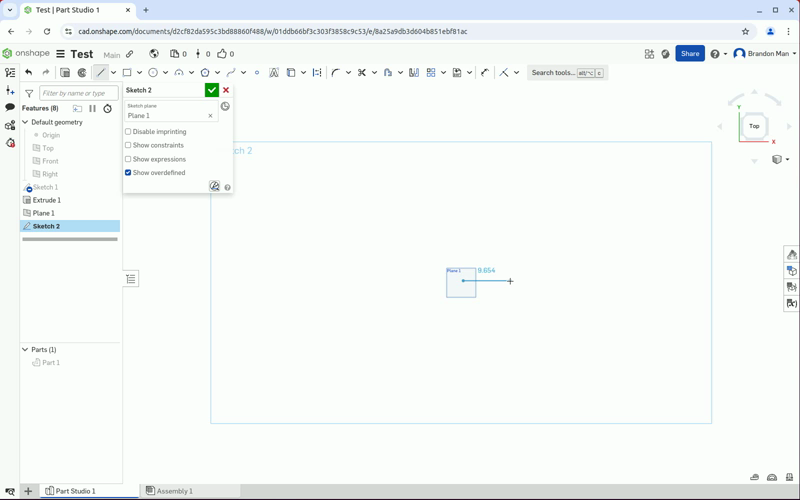
mouse_move(510, 171)
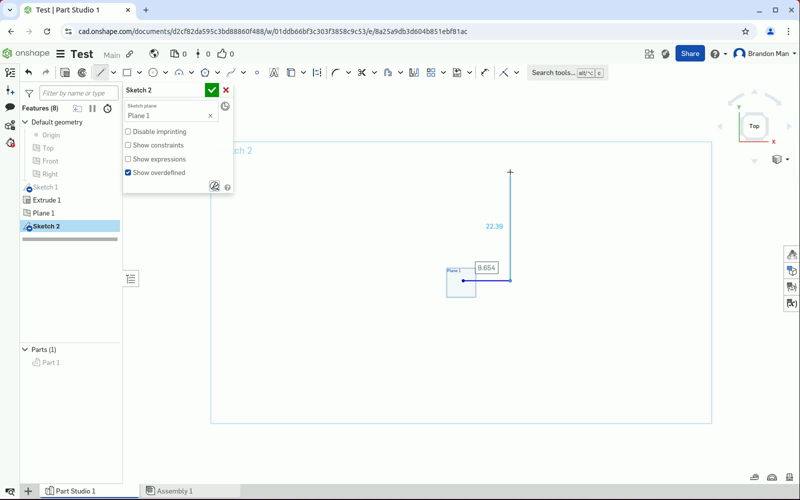
click(510, 171)
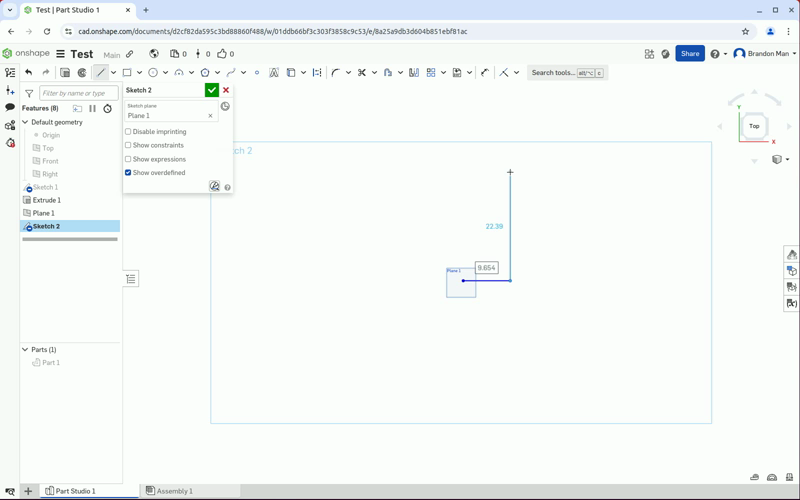
key_up(shift)
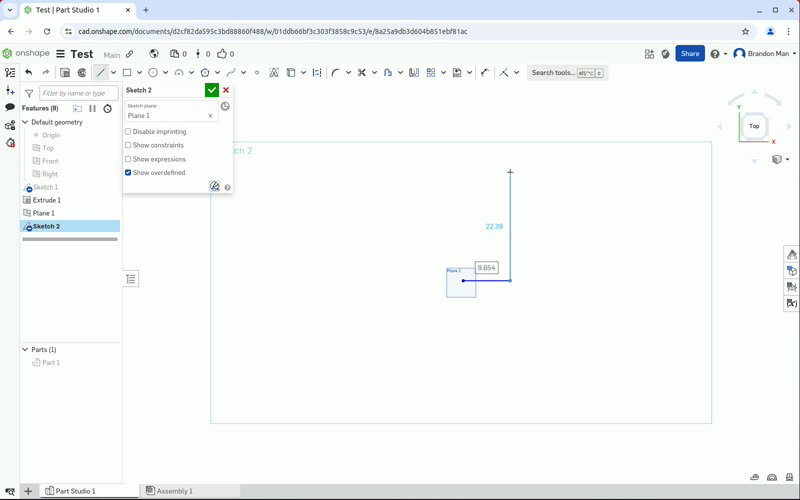
key_down(shift)
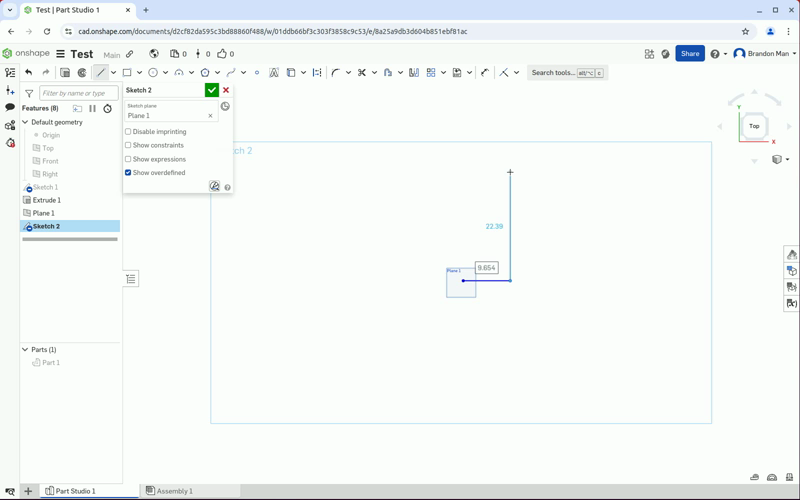
mouse_move(540, 171)
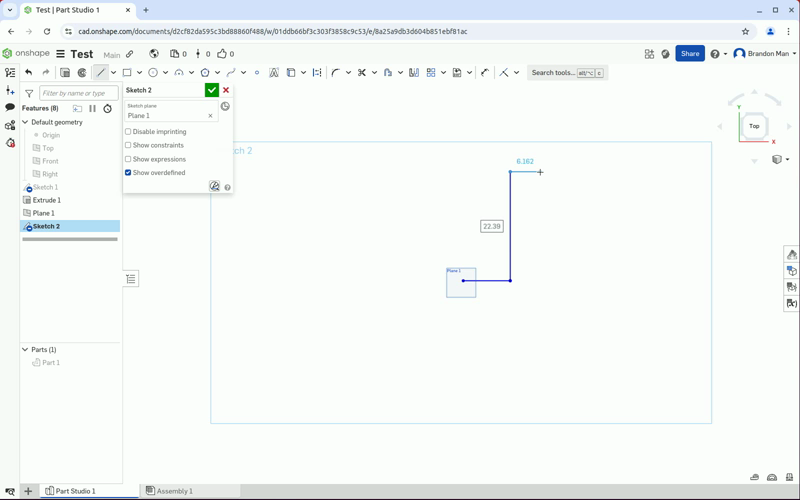
mouse_move(463, 171)
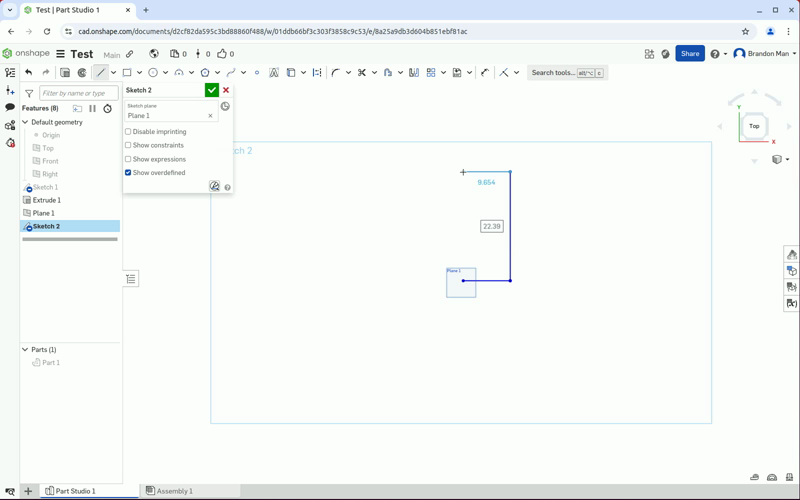
click(463, 171)
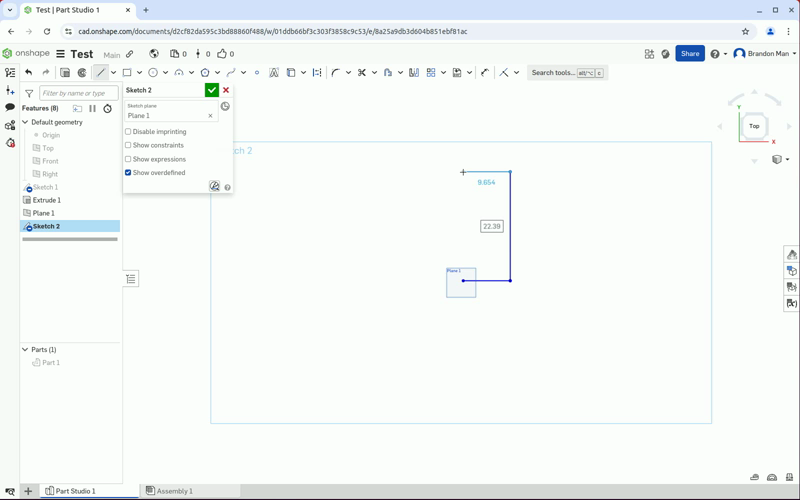
key_up(shift)
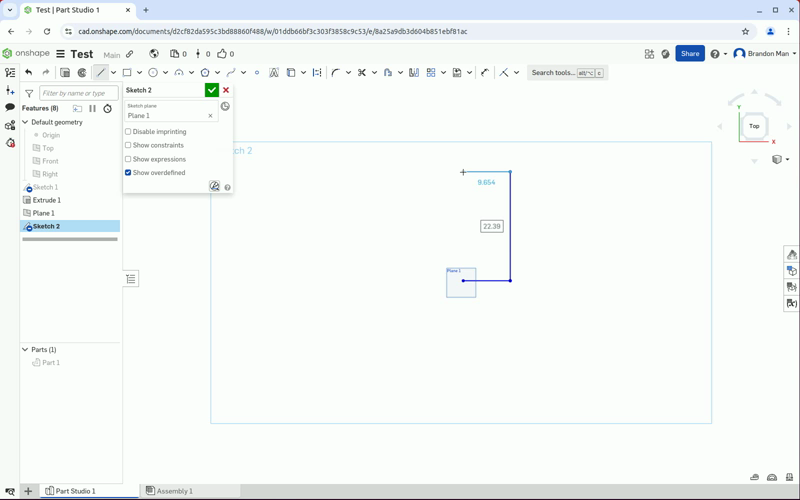
key_down(shift)
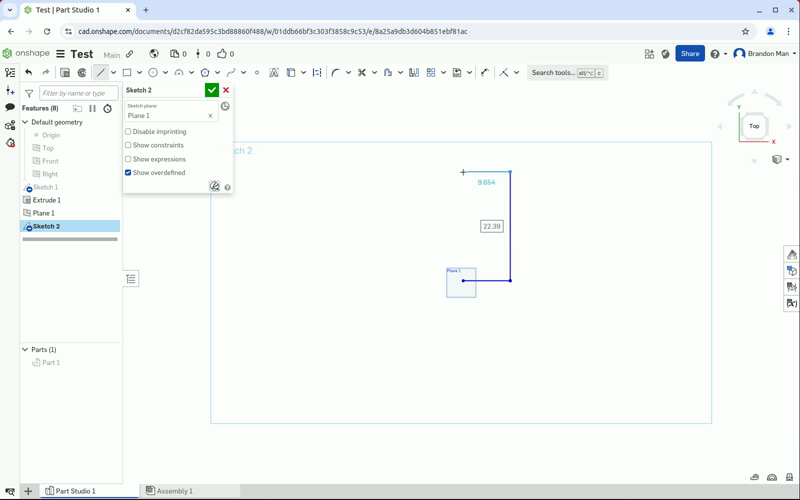
mouse_move(463, 280)
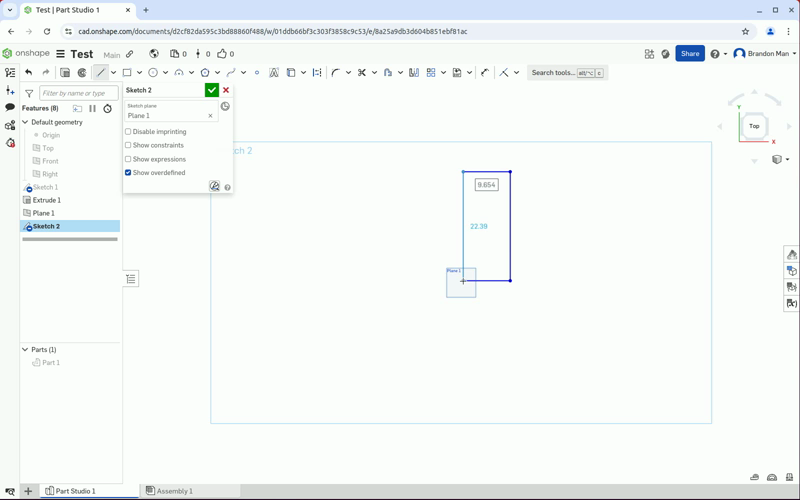
key_up(shift)
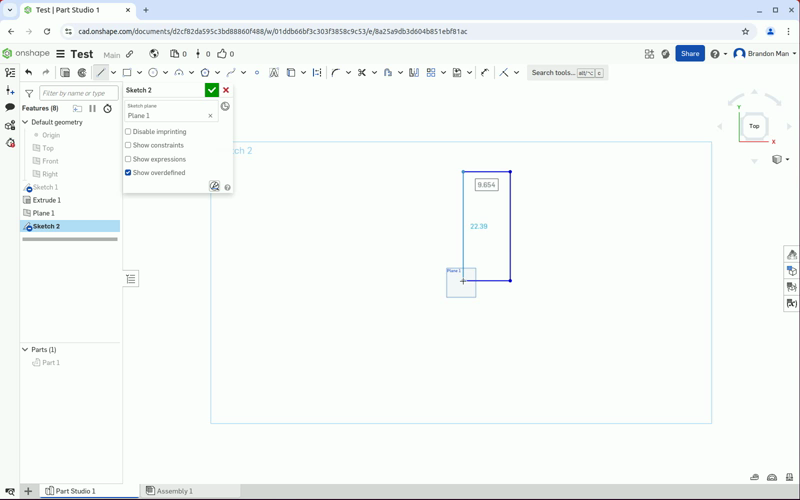
click(463, 280)
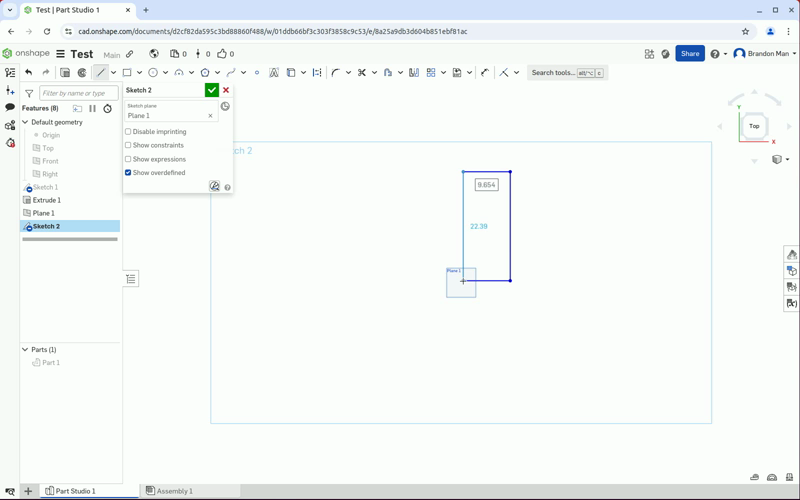
key(esc)
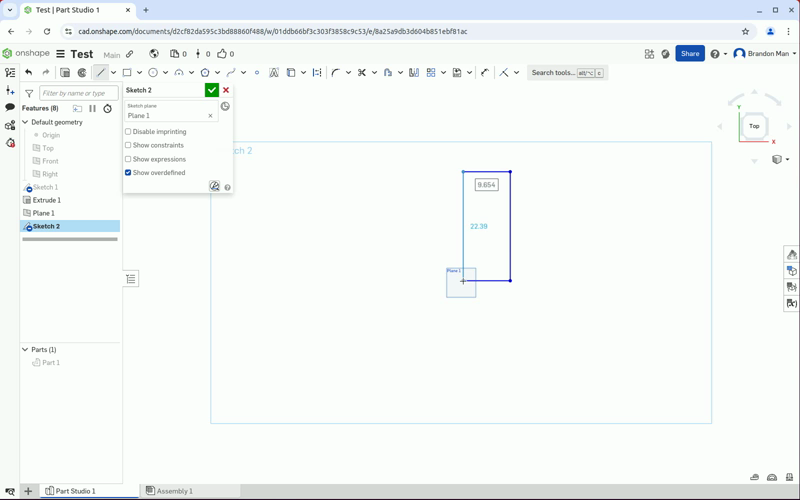
mouse_move(486, 214)
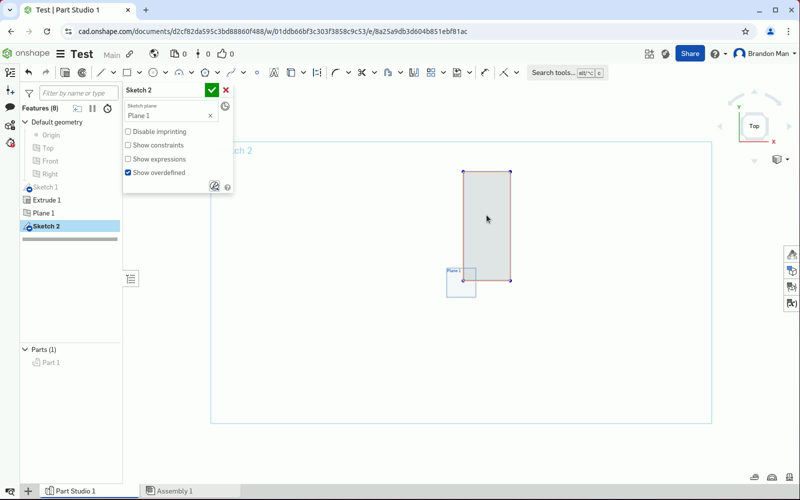
click(486, 214)
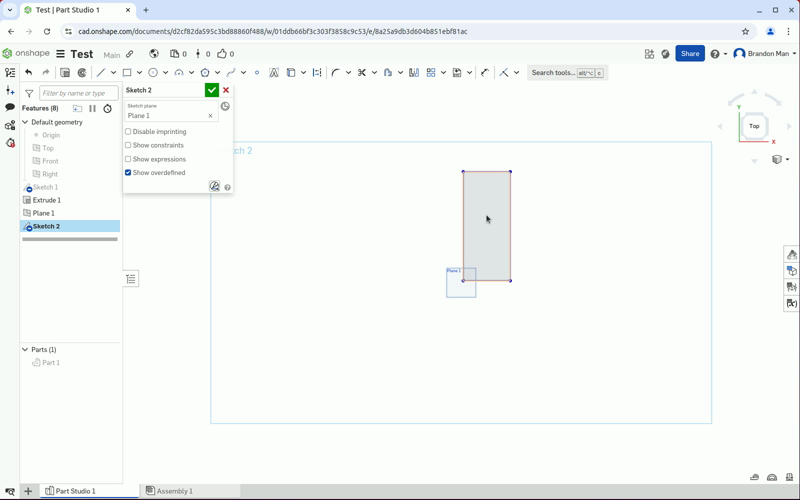
mouse_move(73, 352)
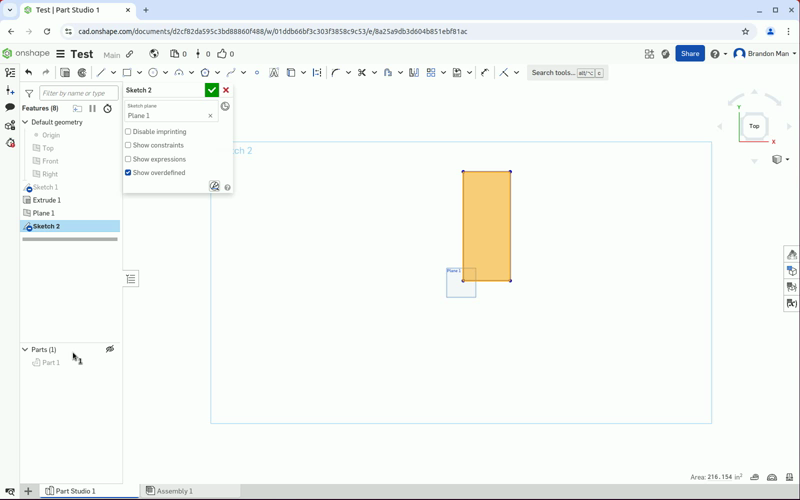
key(shift+y)
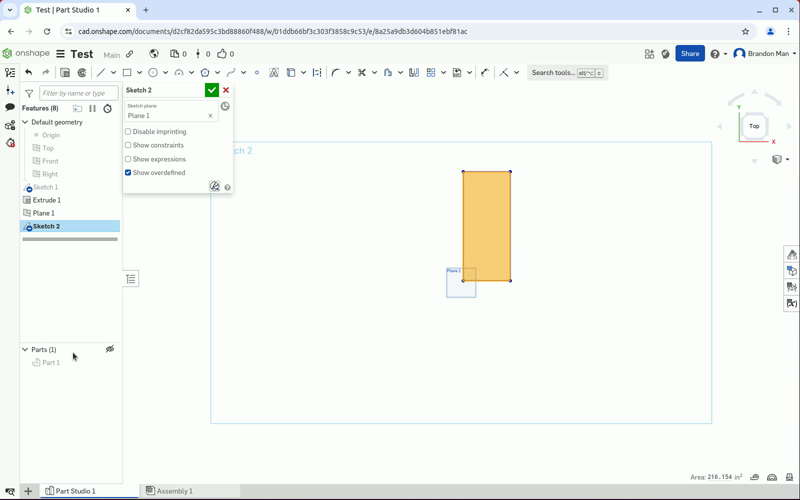
key(shift+e)
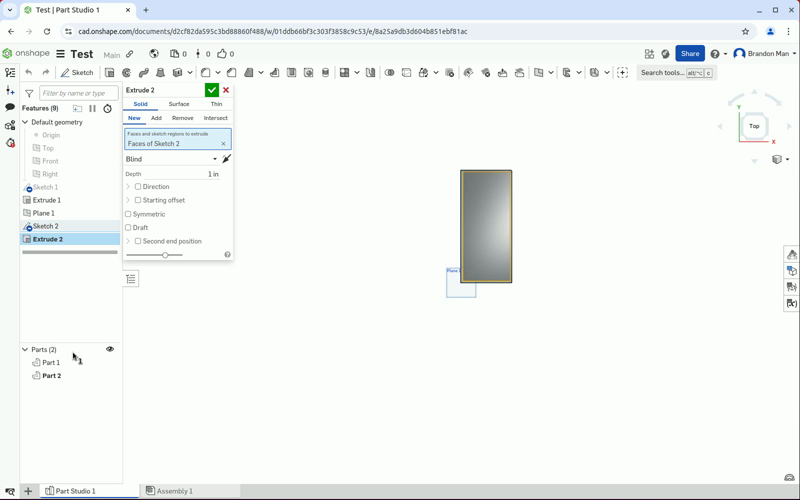
mouse_move(143, 106)
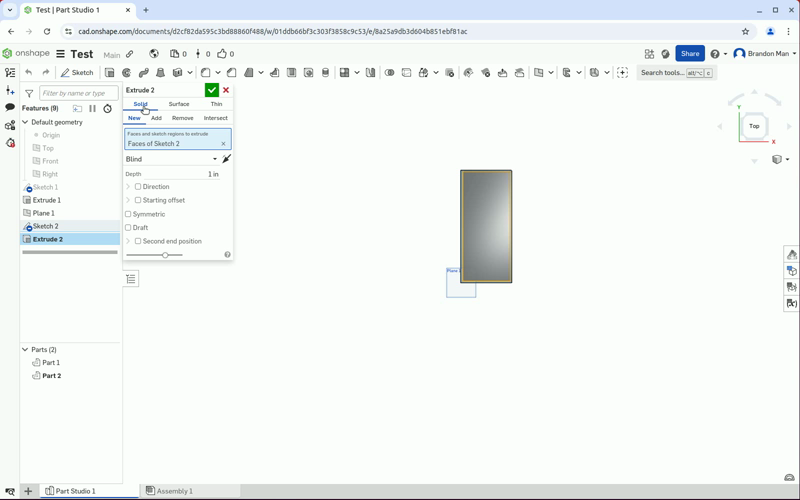
click(143, 106)
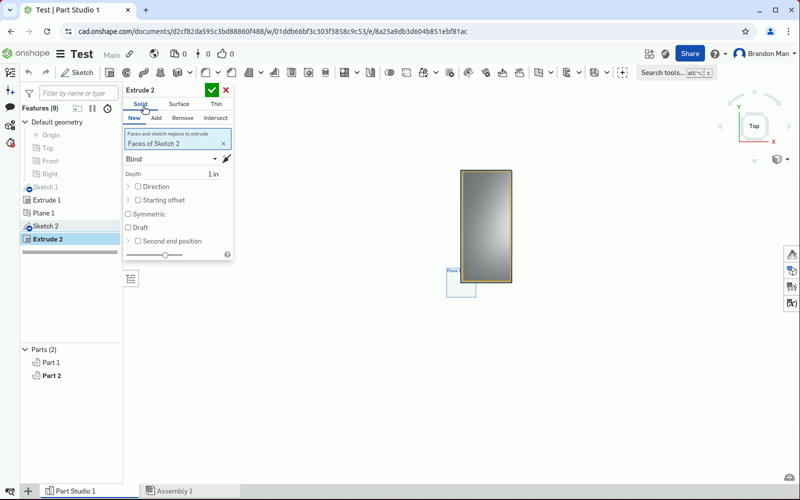
mouse_move(186, 120)
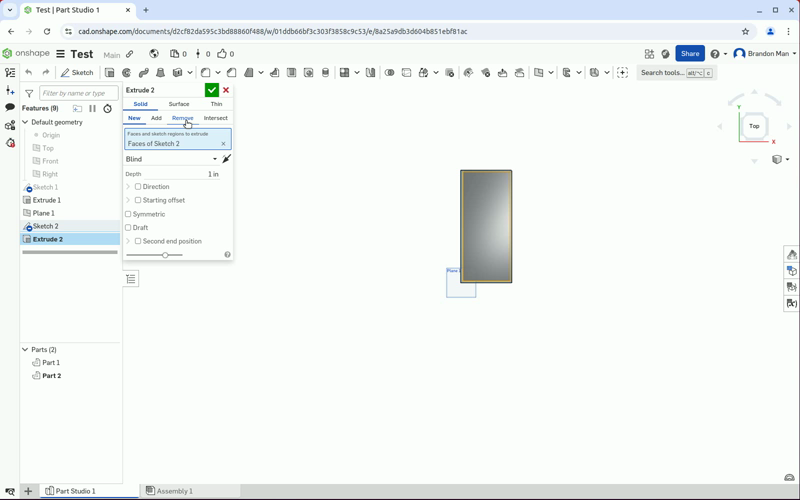
click(186, 120)
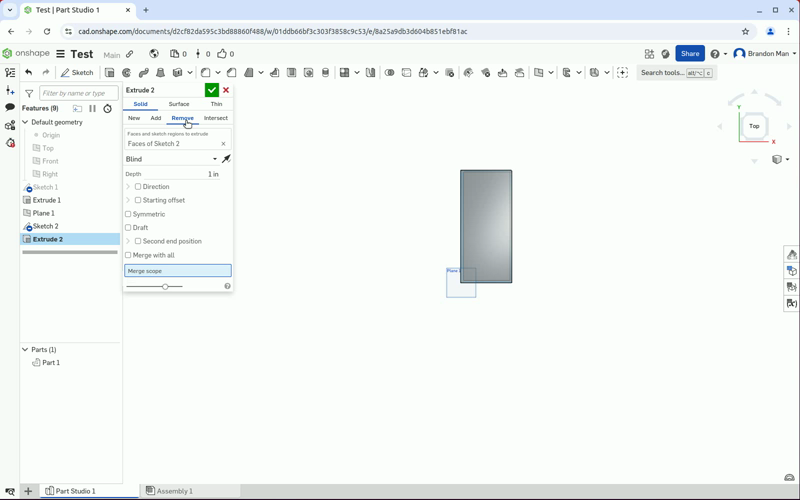
key(tab, 4)
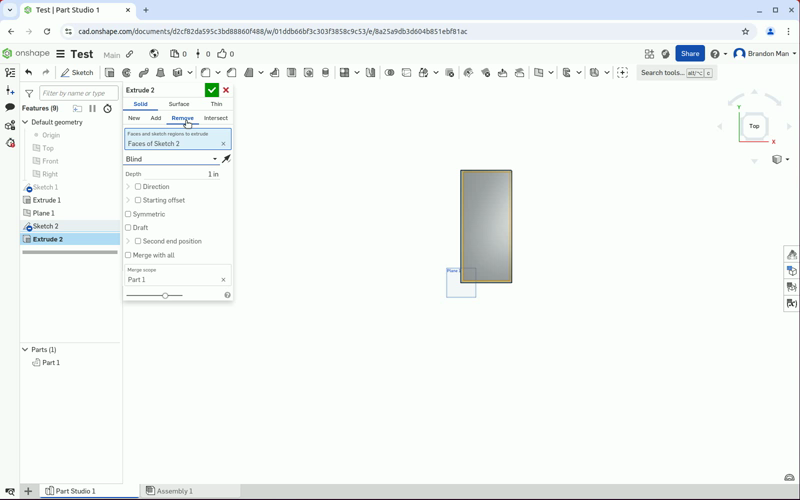
text(0.241)
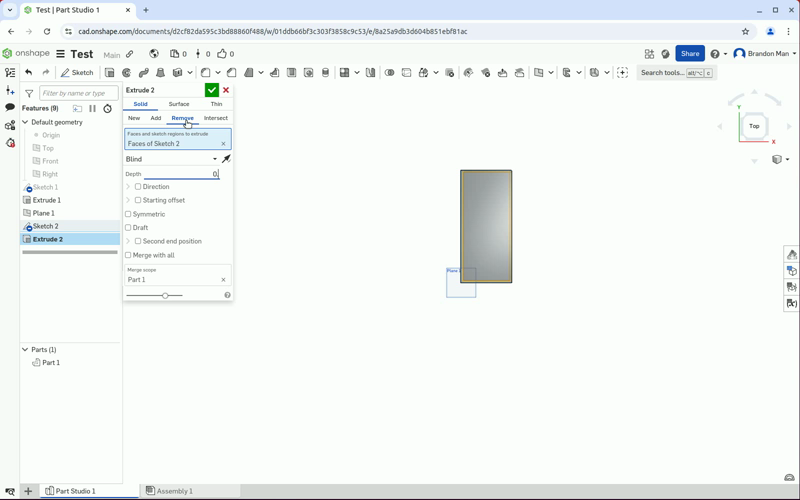
key(tab, 6)
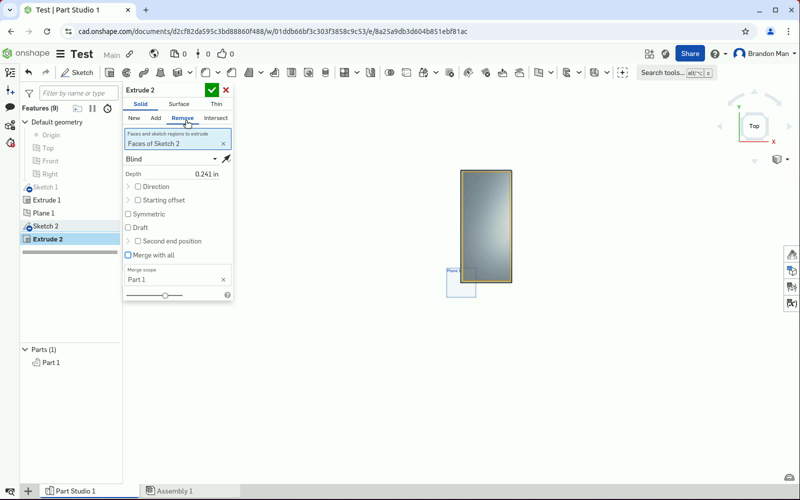
key(space)
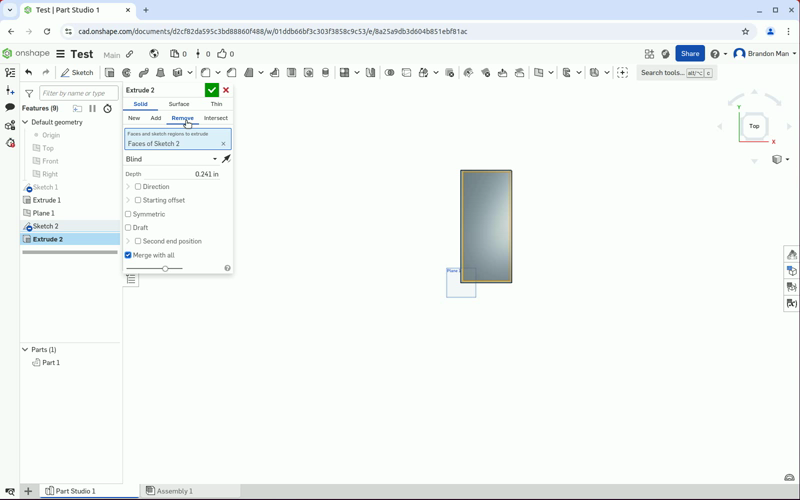
key(enter)
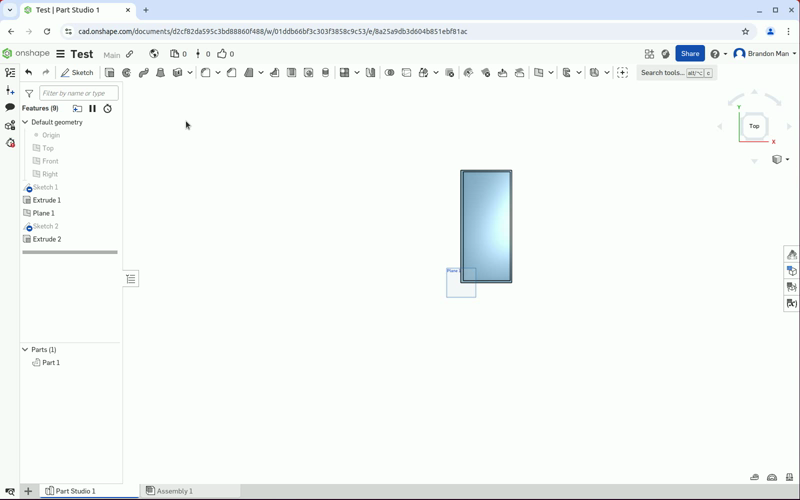
key(shift+h)
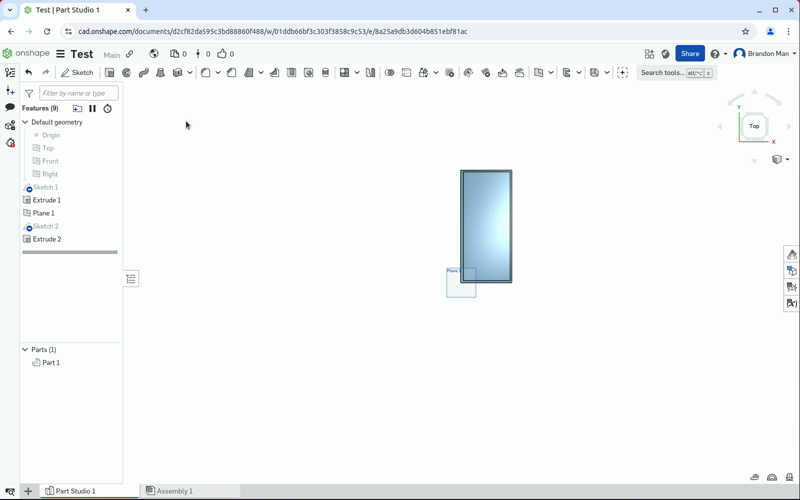
key(shift+h)
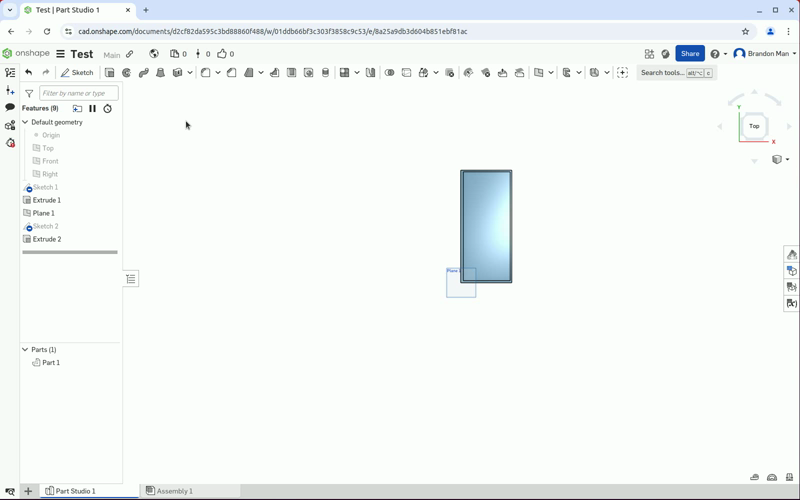
key(shift+7)
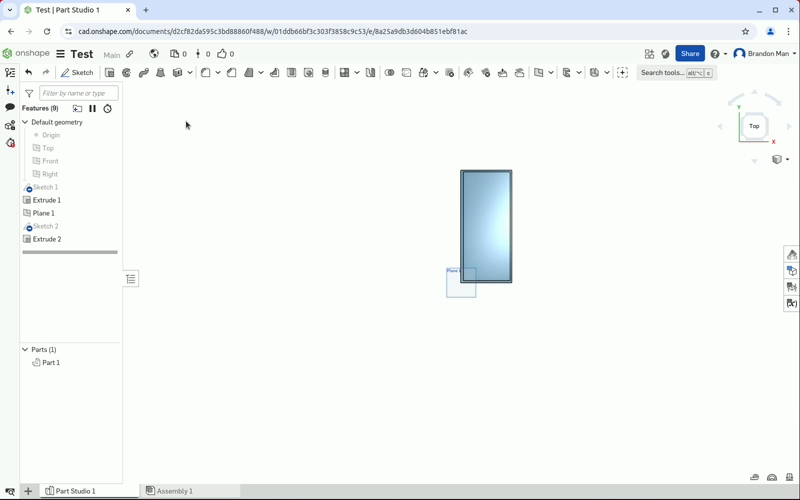
key(up, 3)
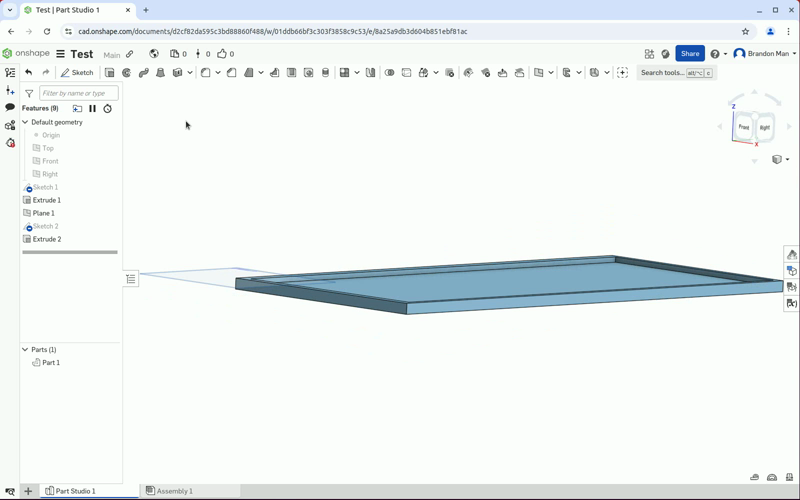
key(left, 3)
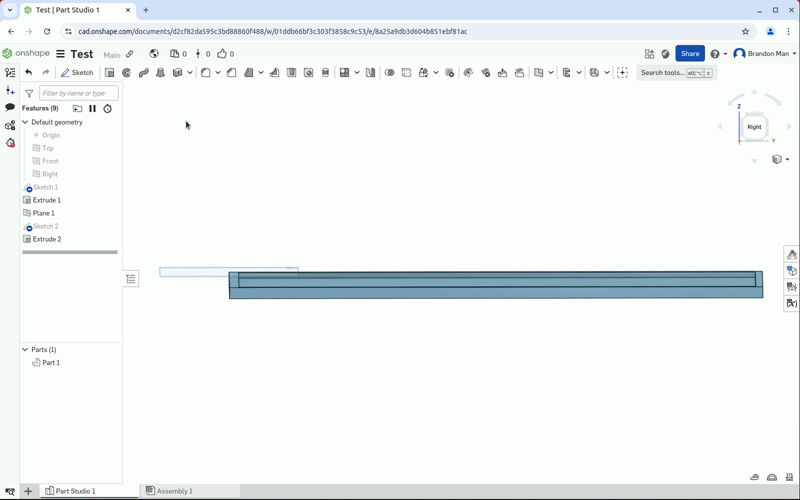
key(right, 3)
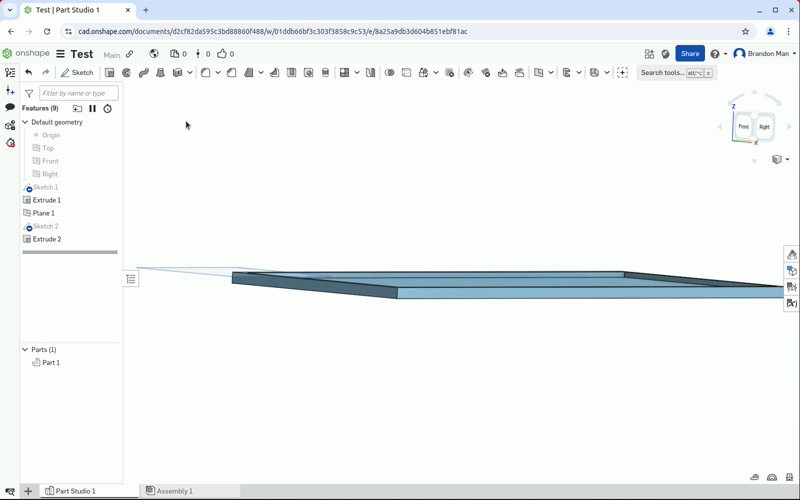
key(down, 3)
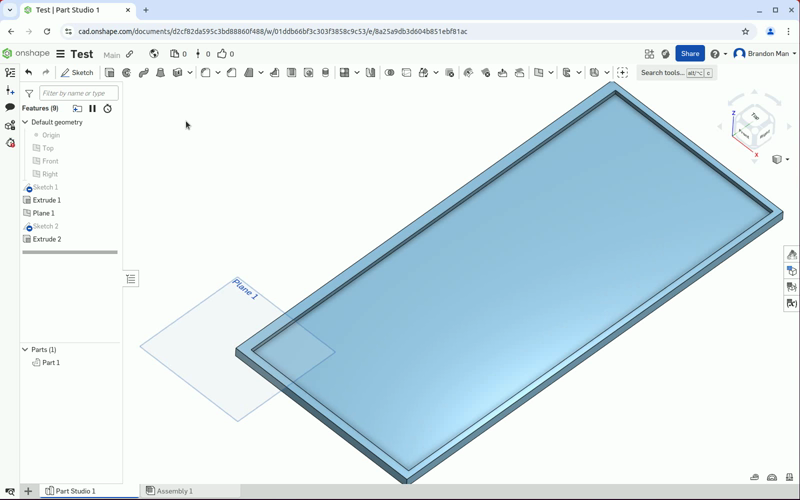
mouse_move(73, 189)
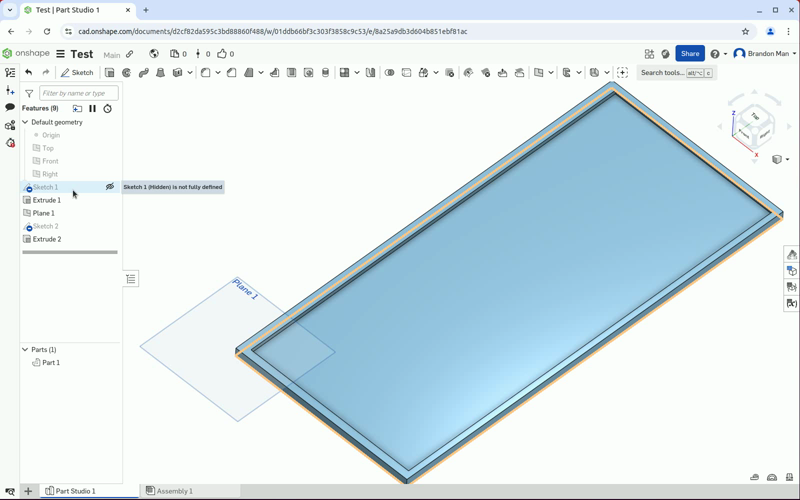
click(73, 189)